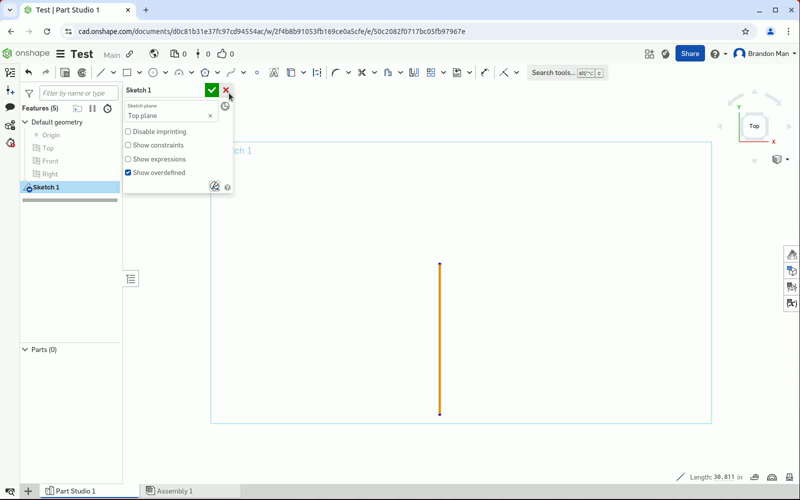
key(shift+h)
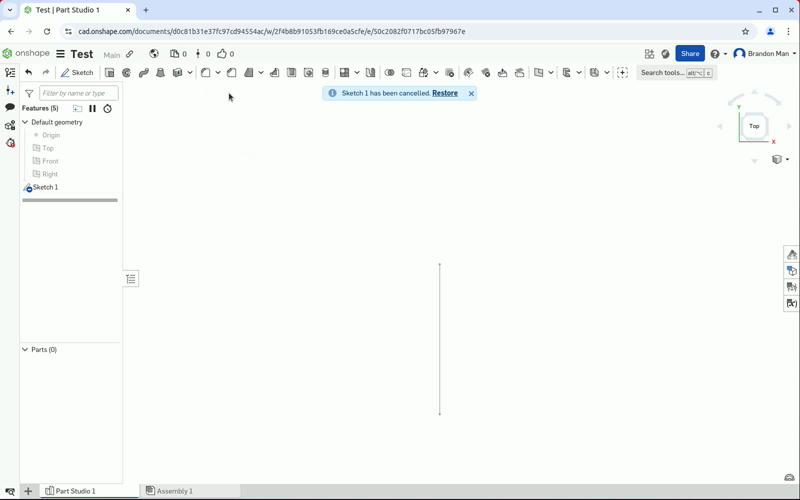
key(shift+s)
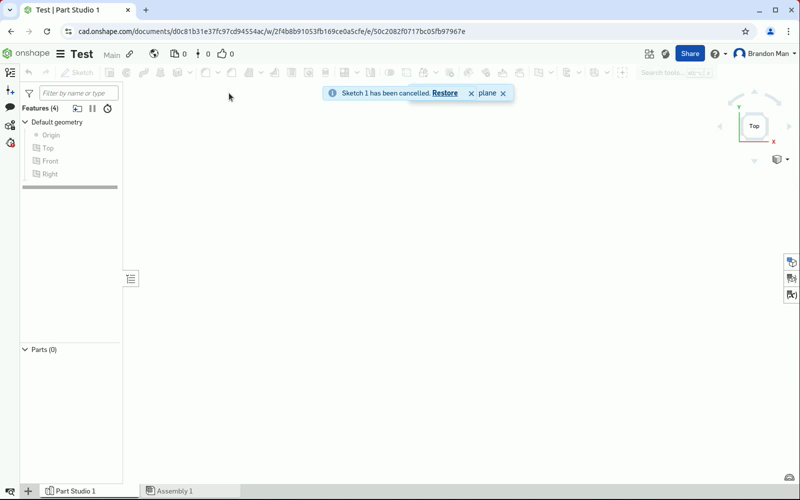
mouse_move(73, 150)
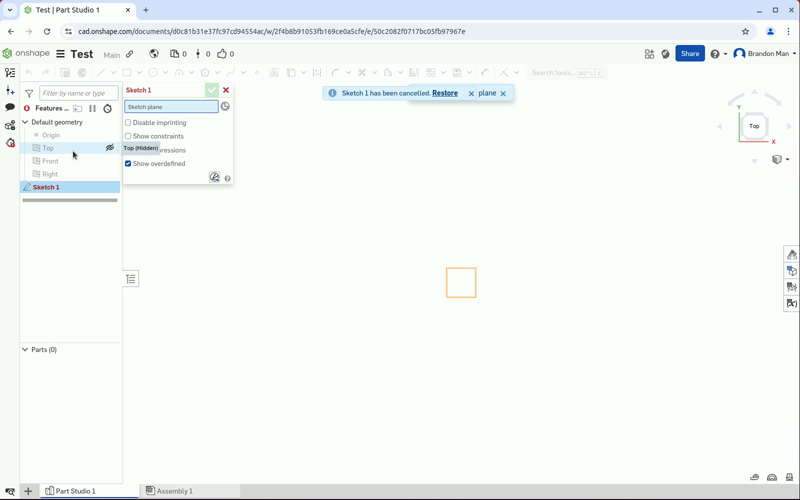
click(73, 150)
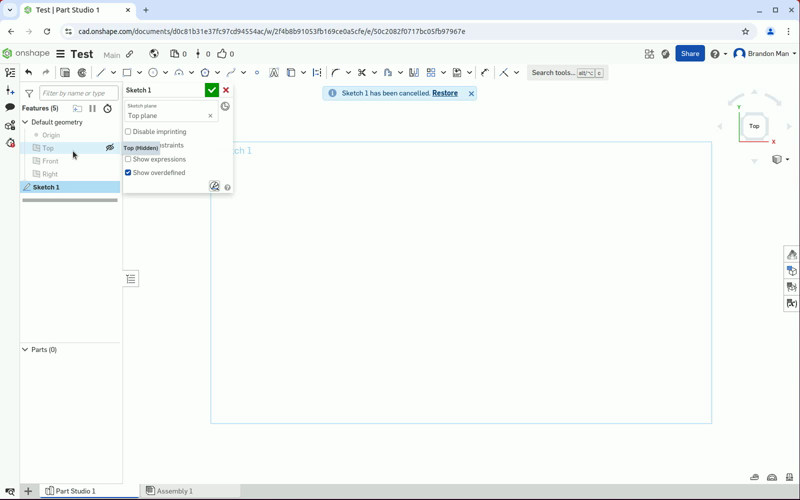
mouse_move(73, 352)
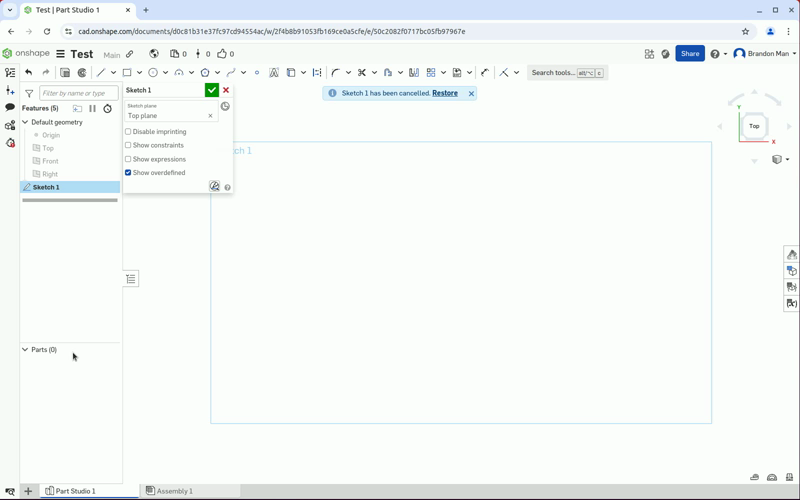
key(y)
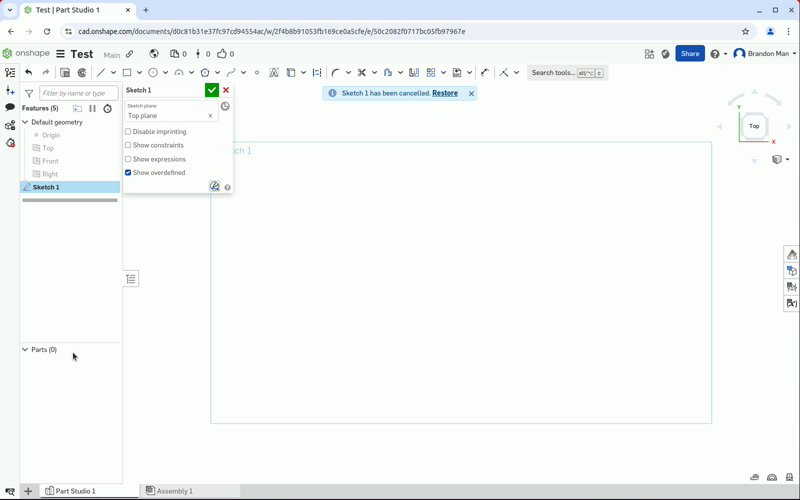
key(c)
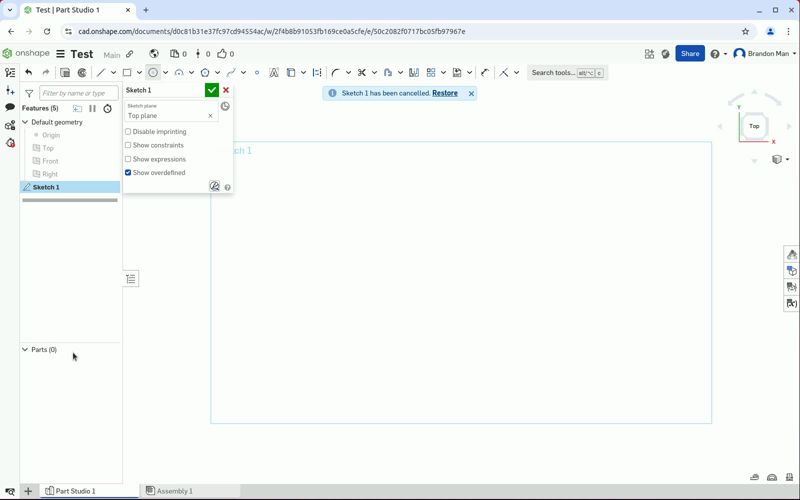
key_down(shift)
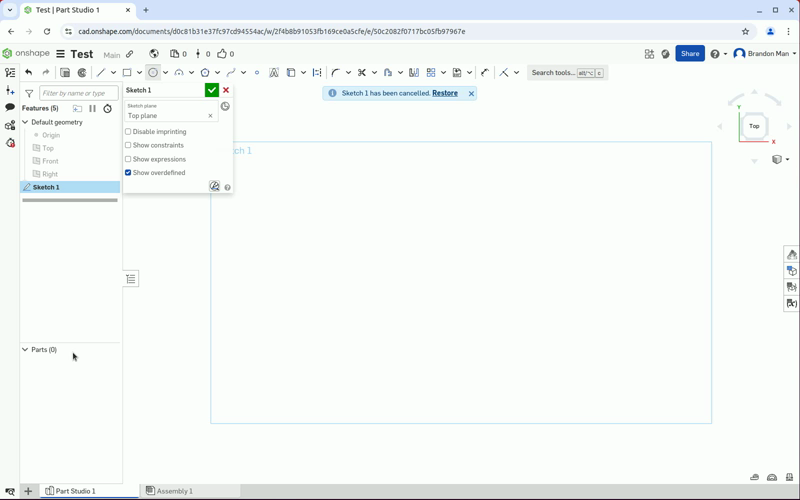
mouse_move(532, 282)
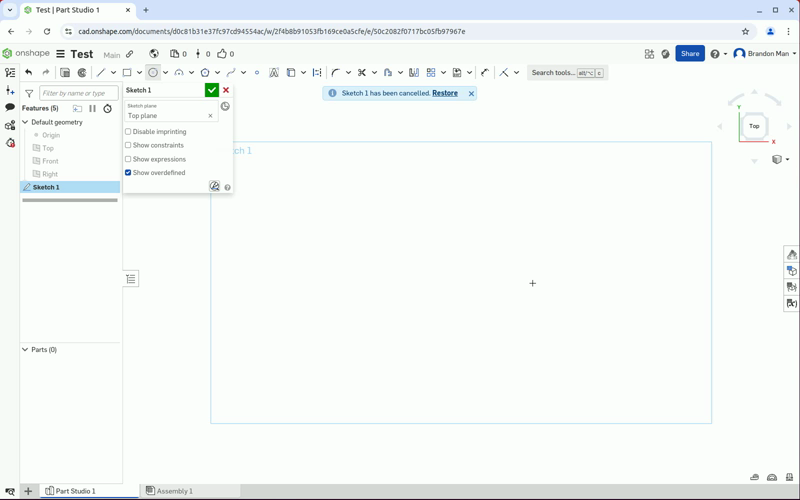
click(532, 282)
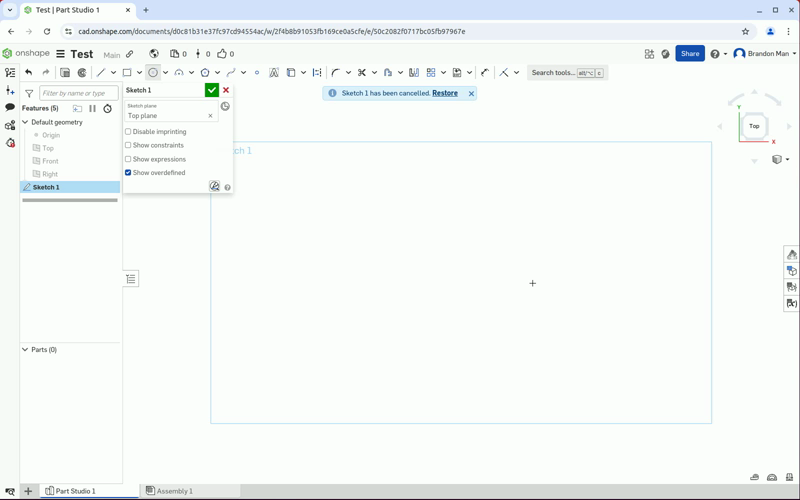
key_up(shift)
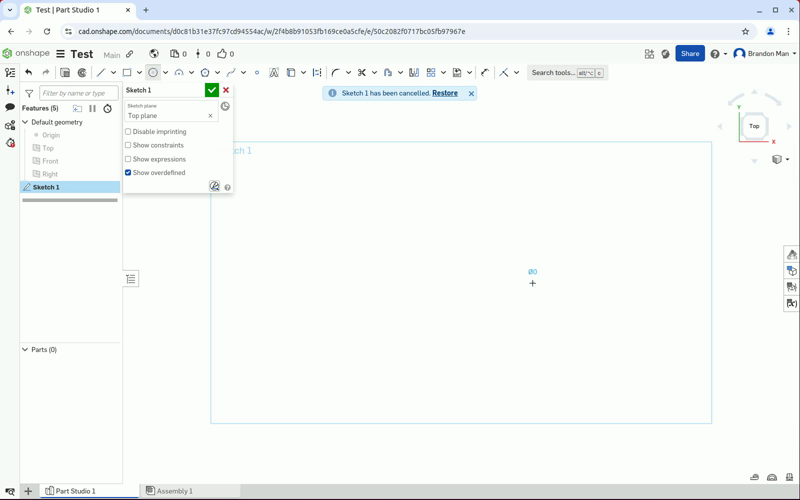
mouse_move(573, 282)
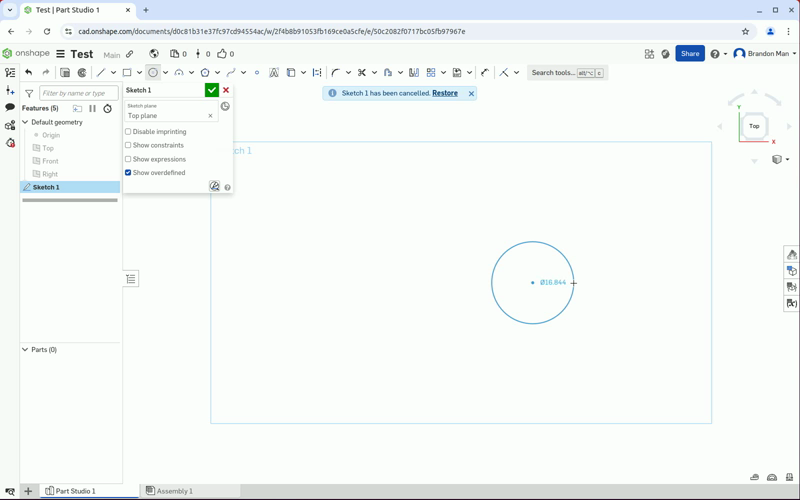
click(573, 282)
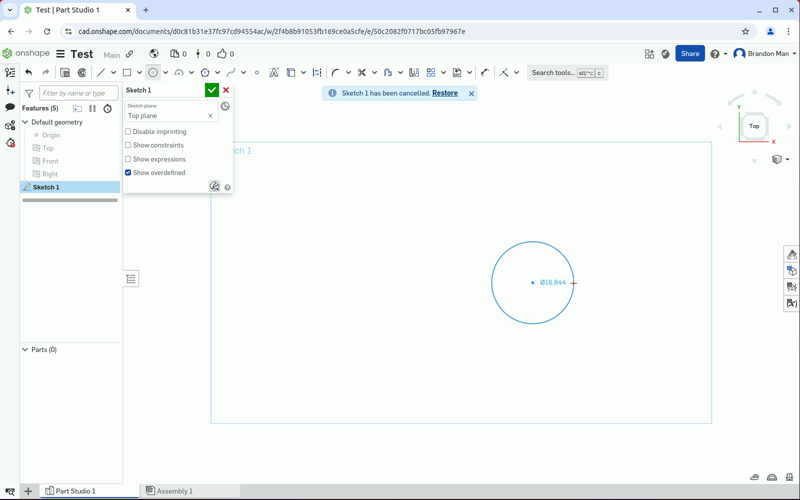
key(esc)
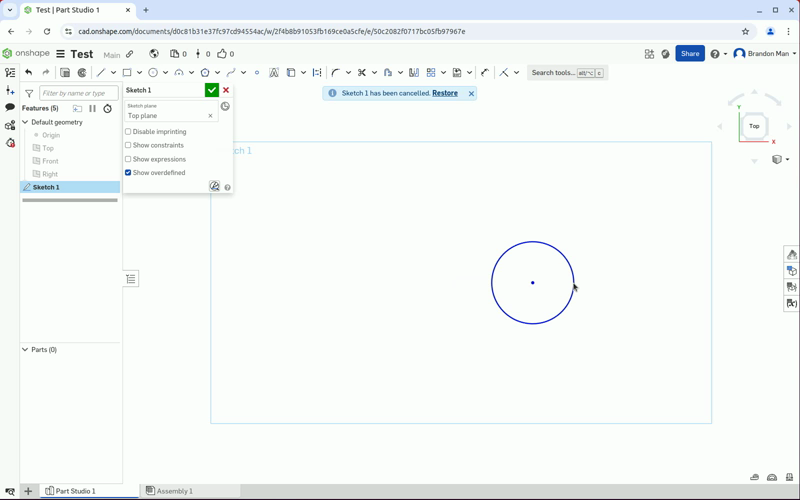
key(c)
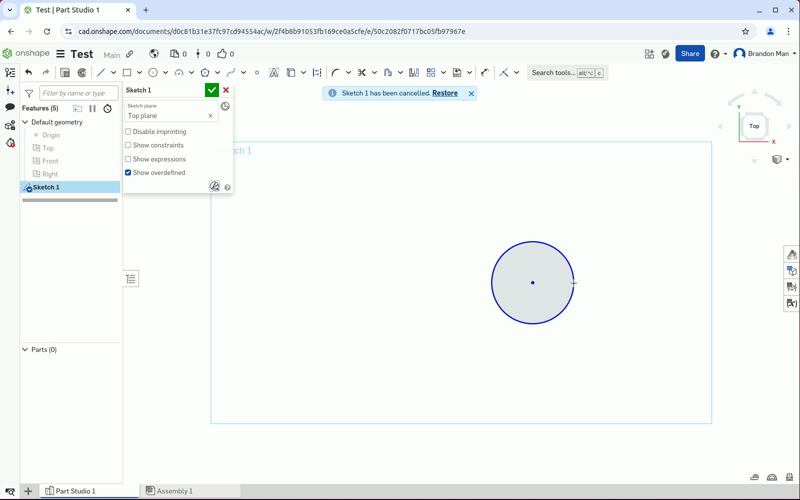
key_down(shift)
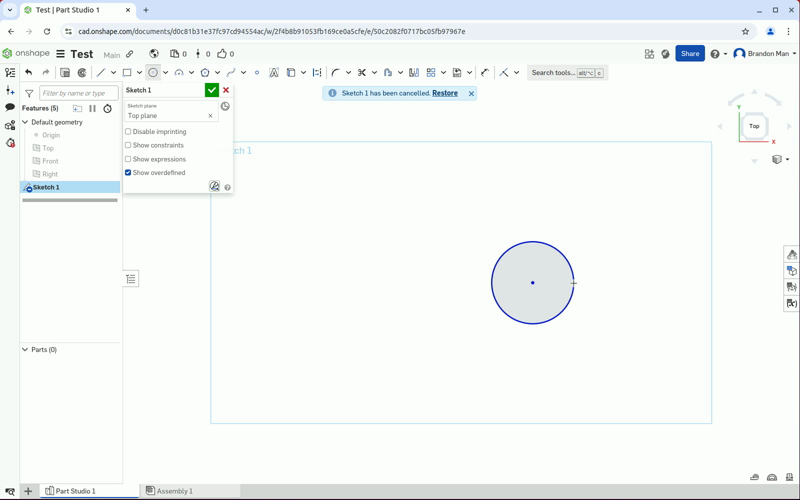
mouse_move(532, 282)
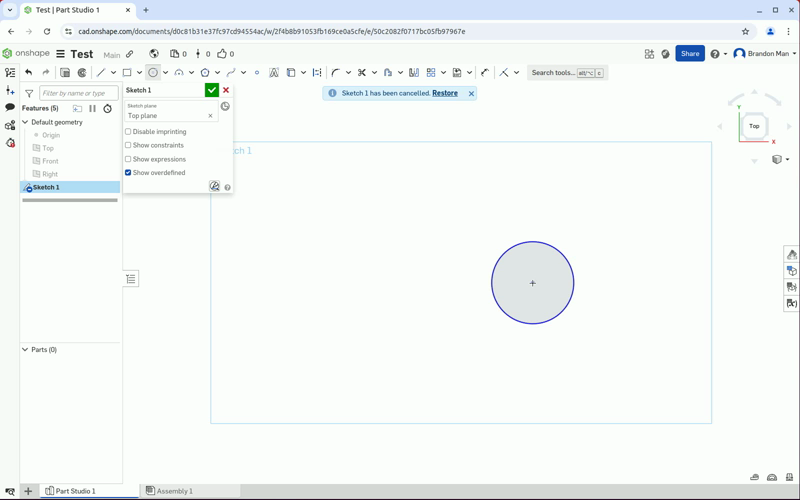
click(532, 282)
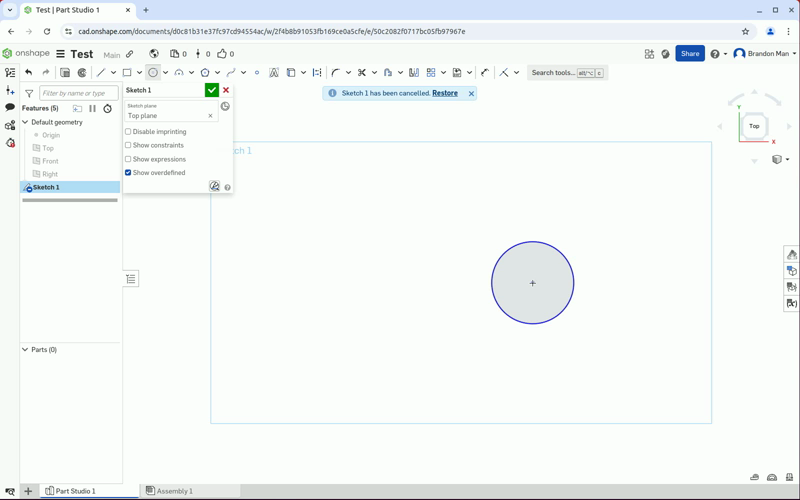
key_up(shift)
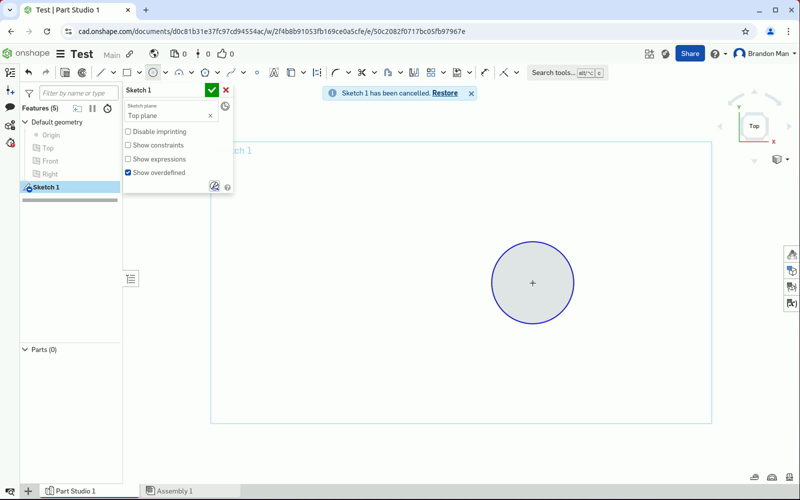
mouse_move(560, 282)
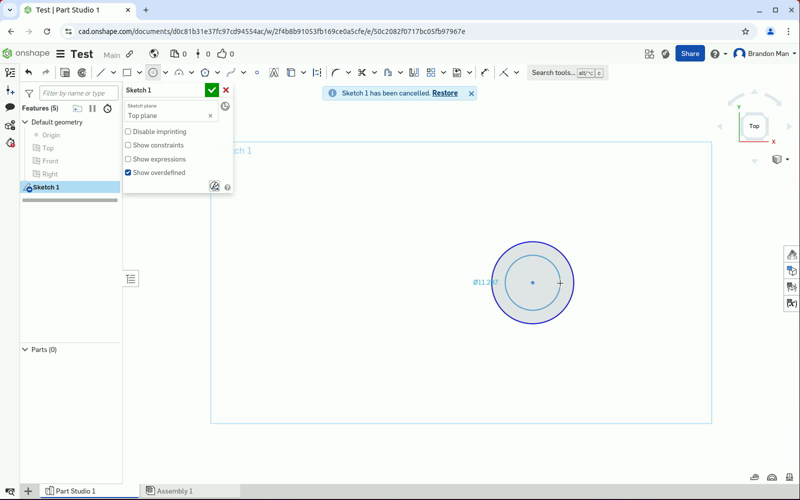
click(560, 282)
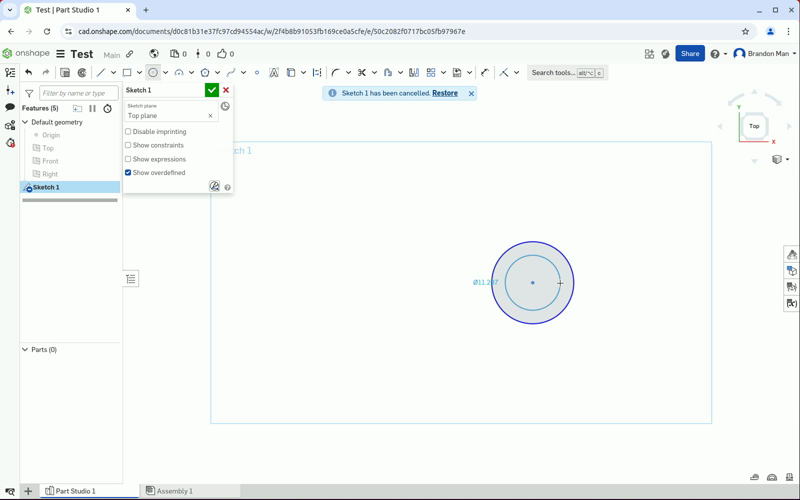
key(esc)
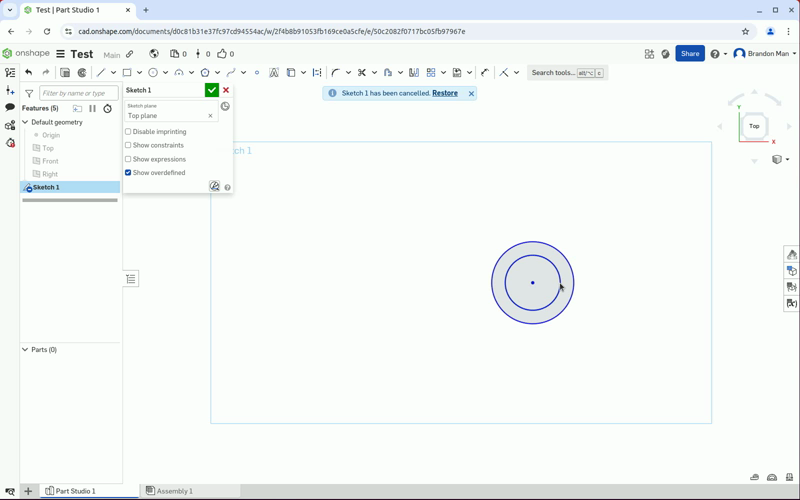
mouse_move(566, 295)
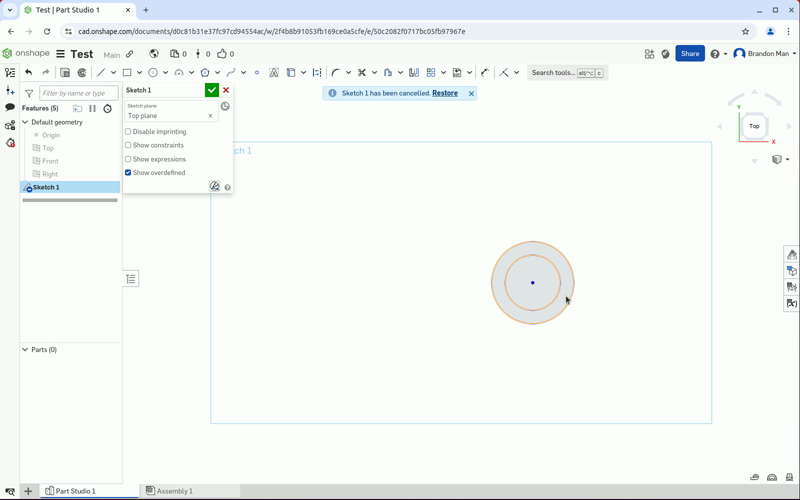
click(566, 295)
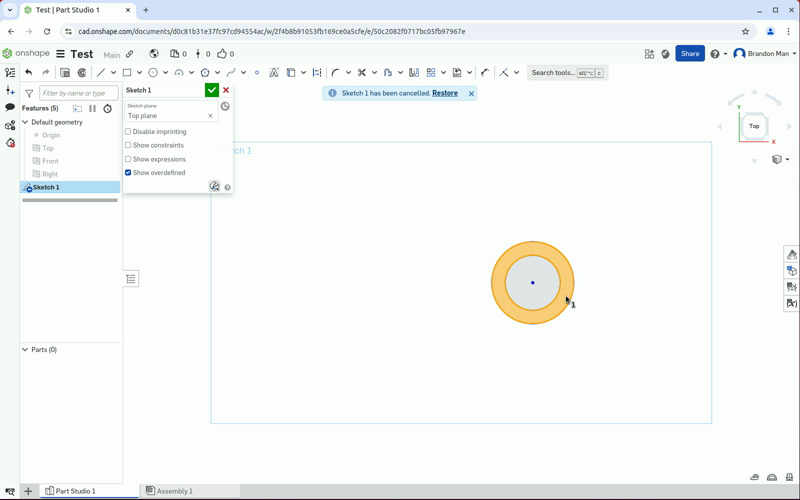
mouse_move(73, 352)
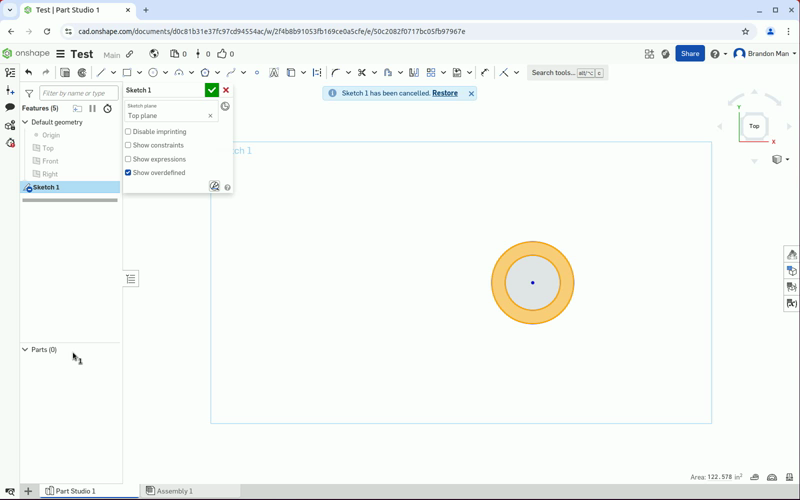
key(shift+y)
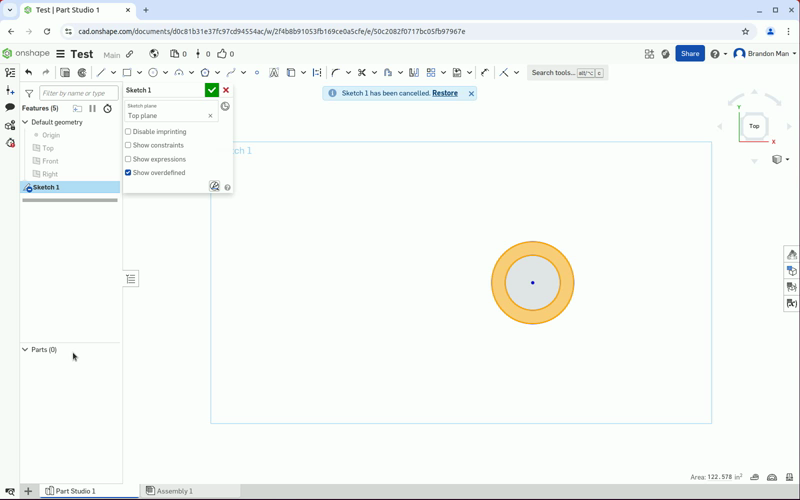
key(shift+e)
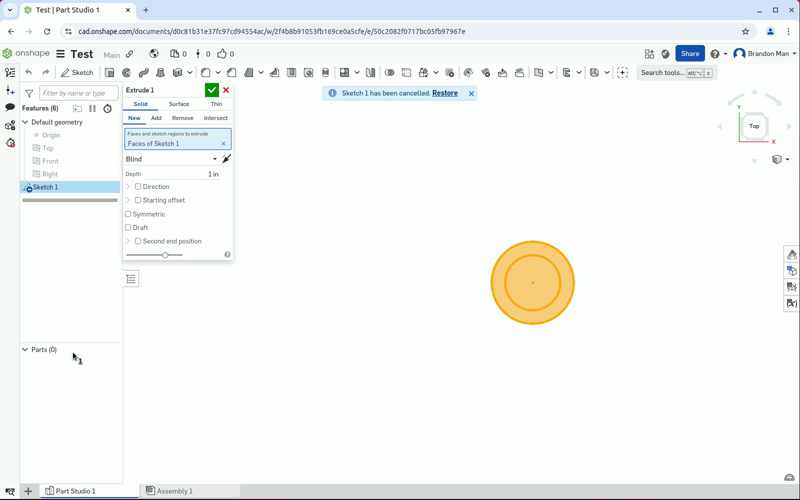
mouse_move(143, 106)
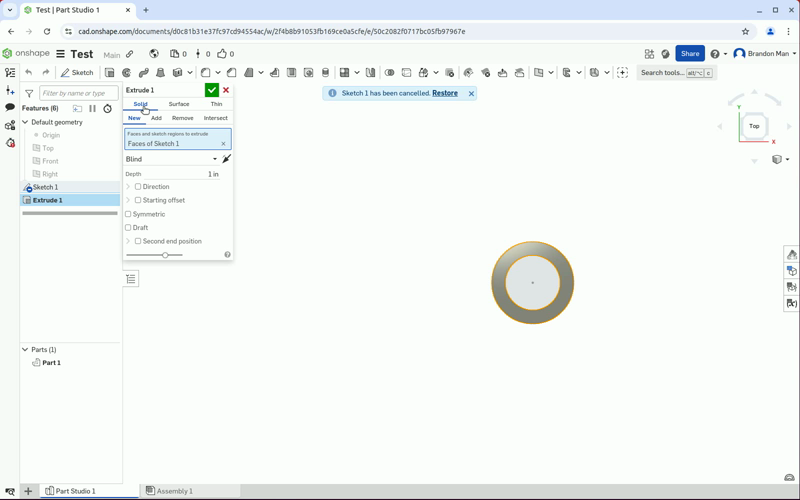
click(143, 106)
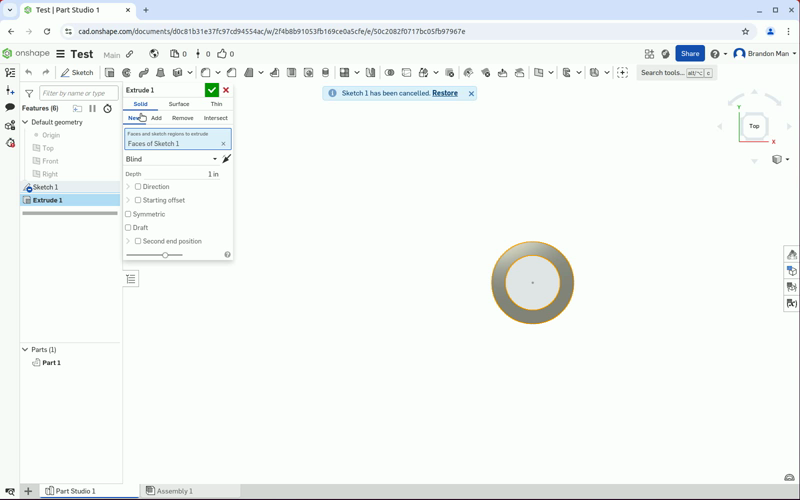
mouse_move(137, 120)
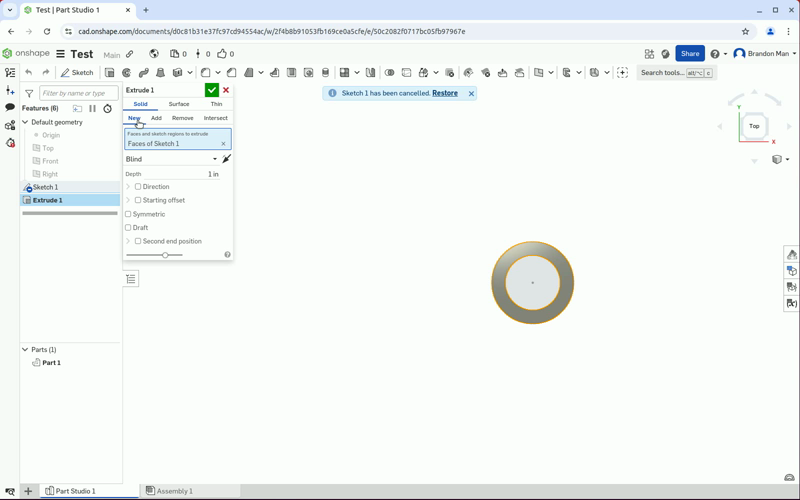
click(137, 120)
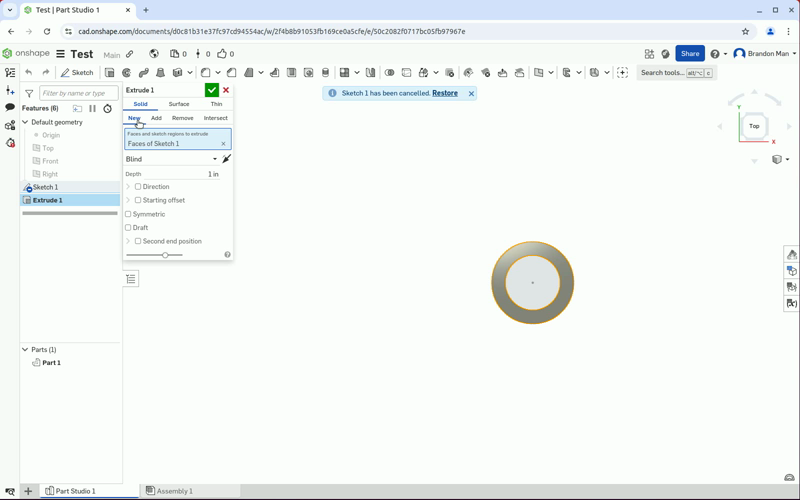
key(tab, 4)
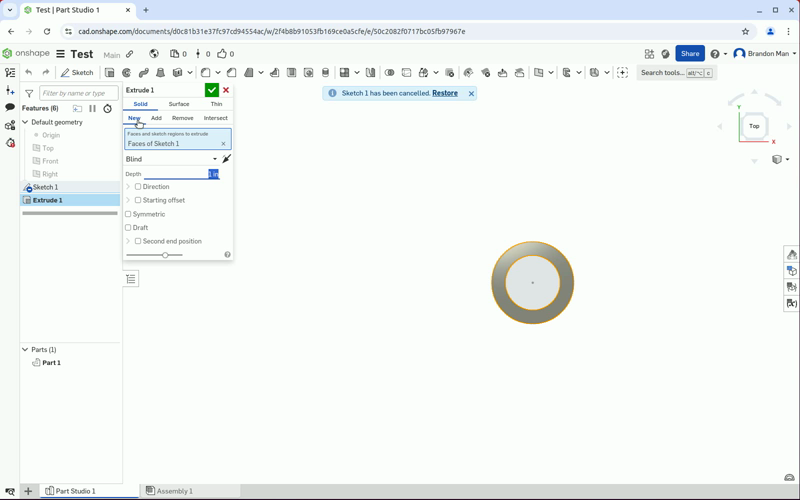
text(11.795)
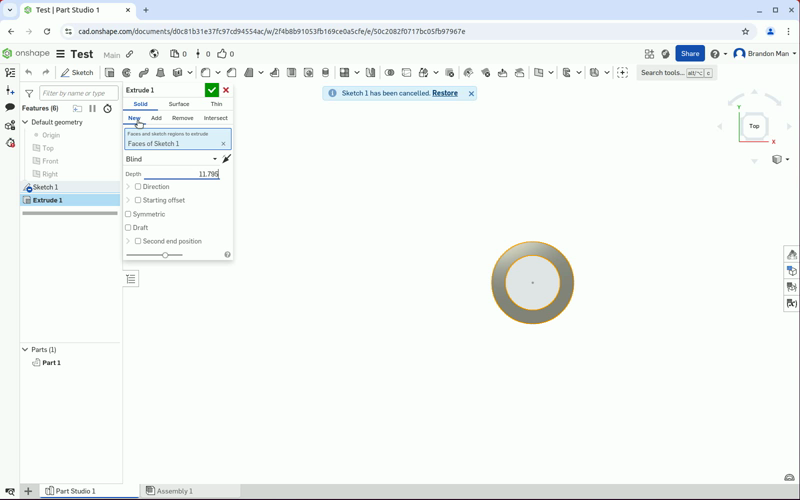
key(enter)
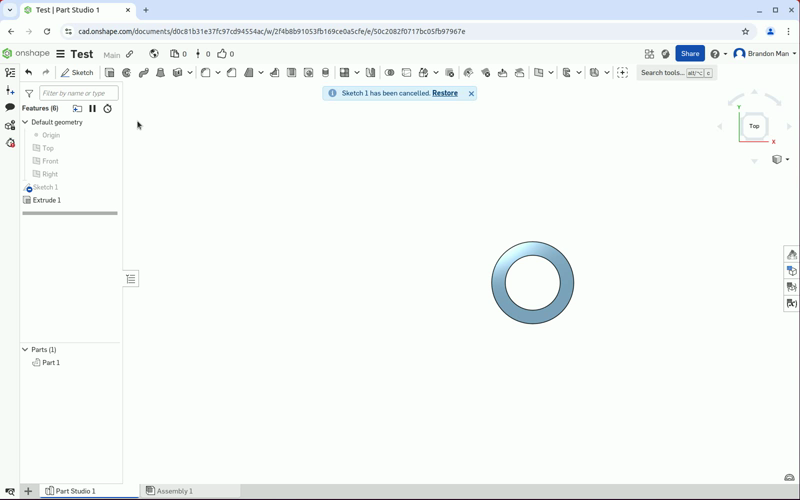
key(shift+h)
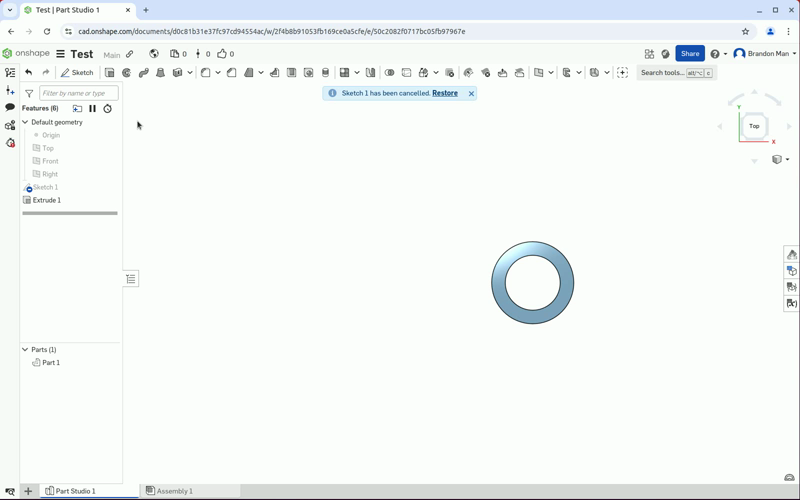
key(shift+h)
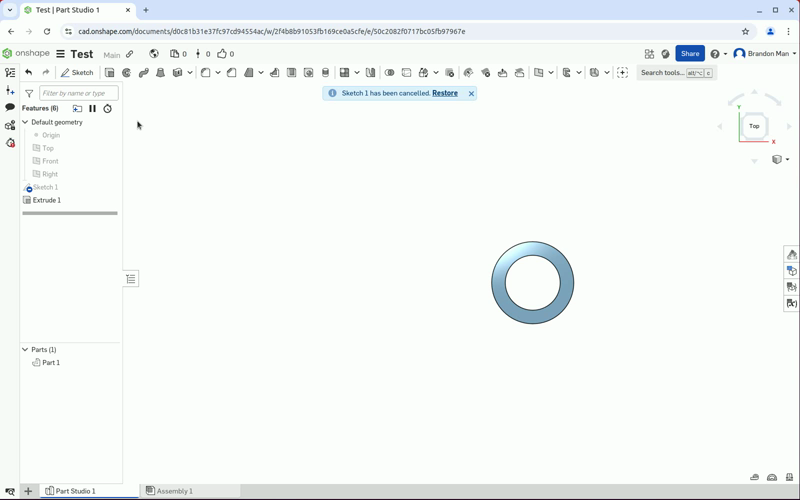
mouse_move(73, 189)
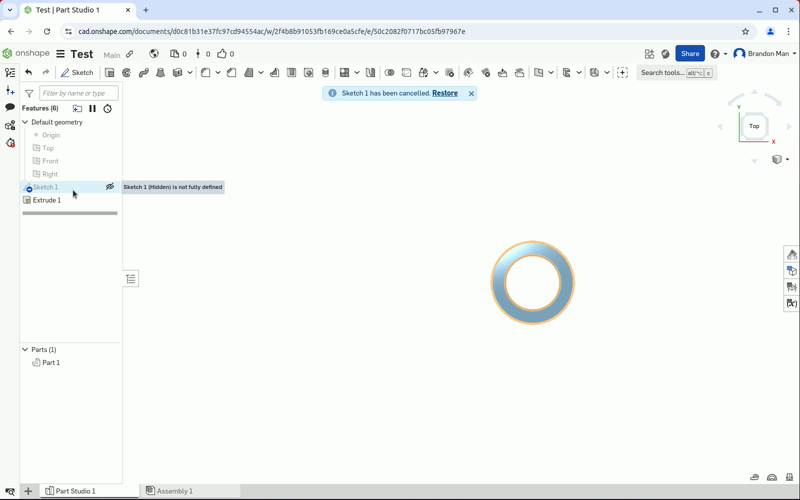
click(73, 189)
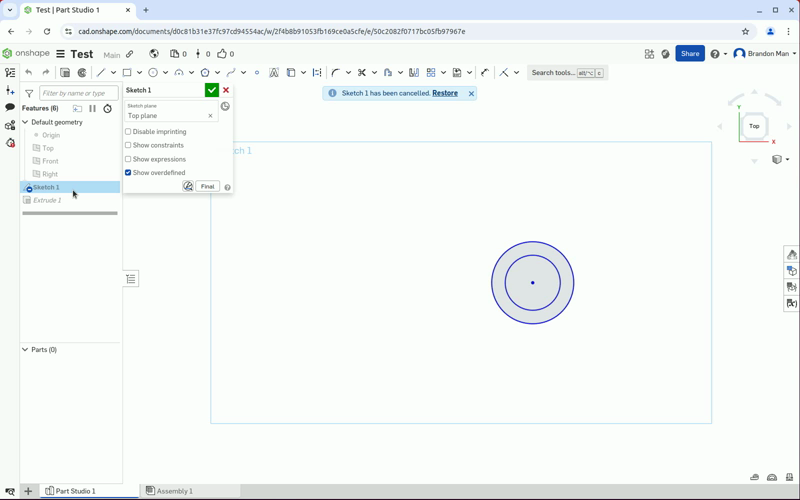
mouse_move(229, 92)
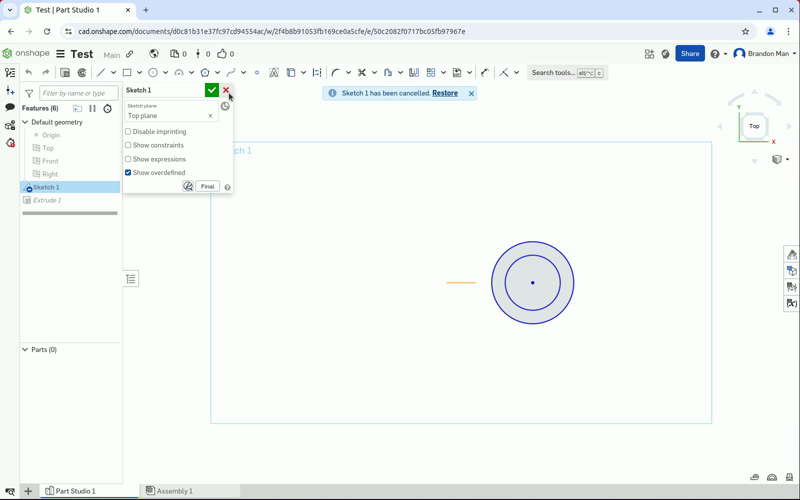
click(229, 92)
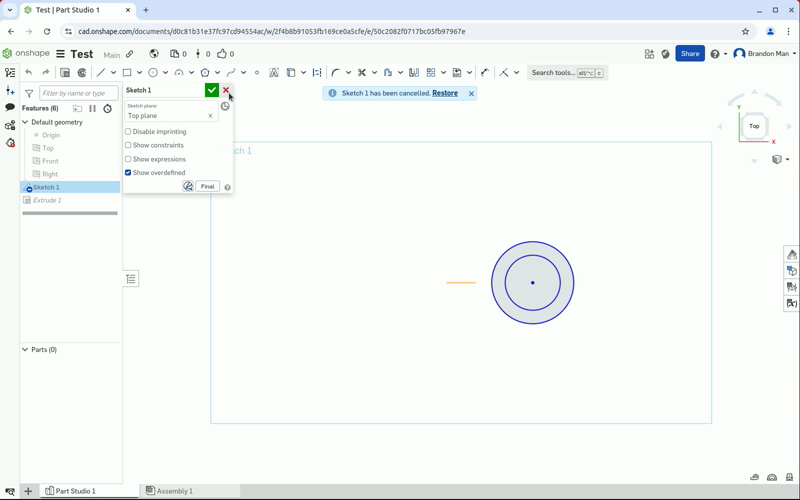
key(shift+s)
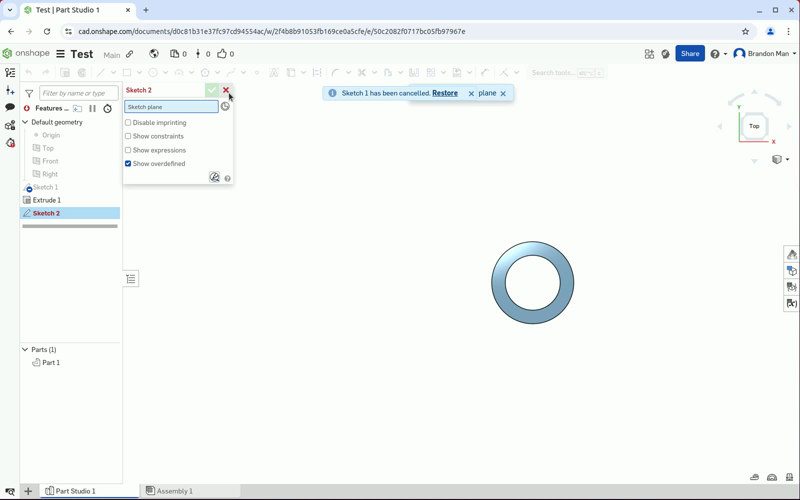
mouse_move(73, 150)
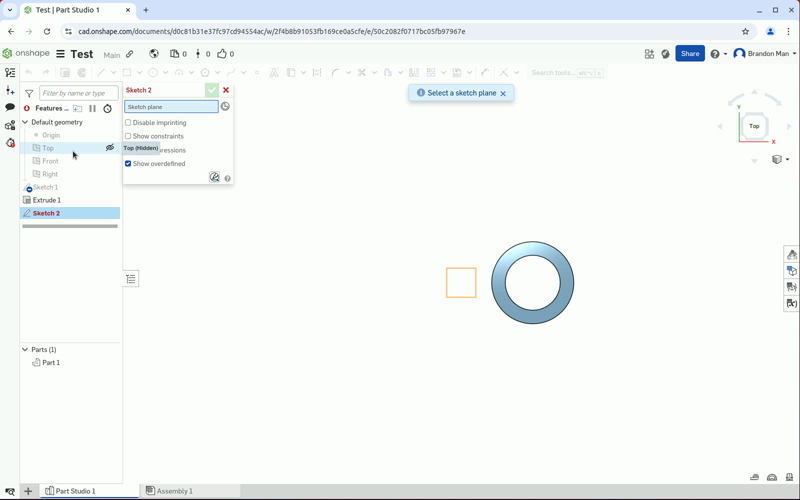
click(73, 150)
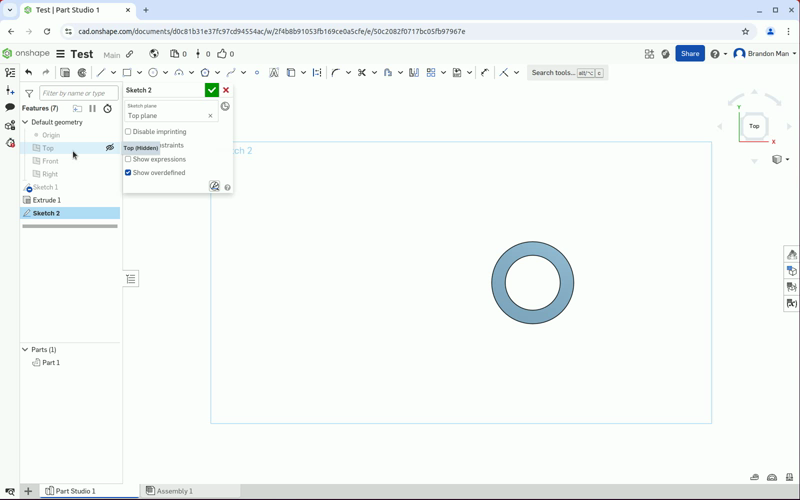
mouse_move(73, 352)
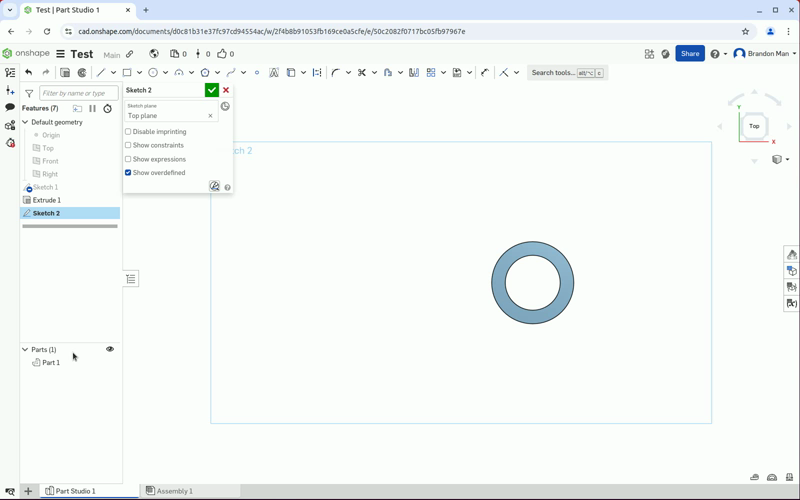
key(y)
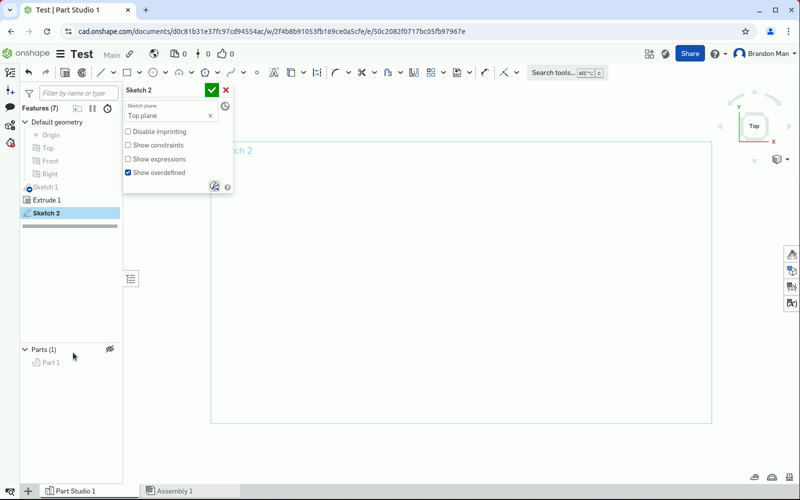
key(l)
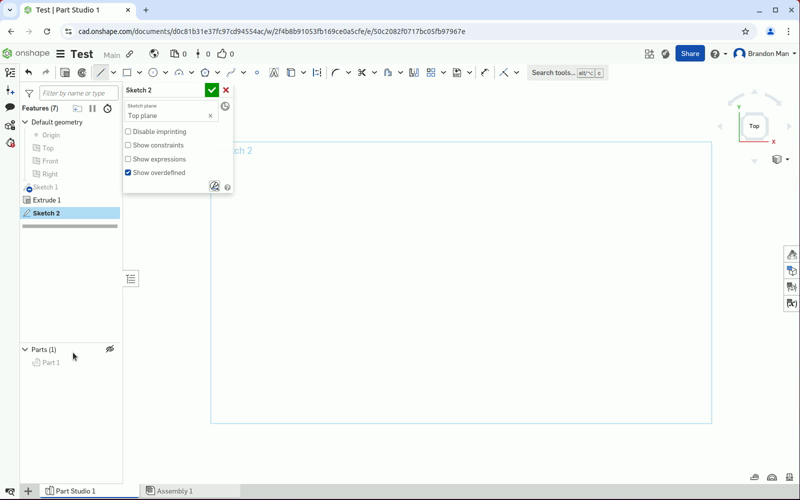
key_down(shift)
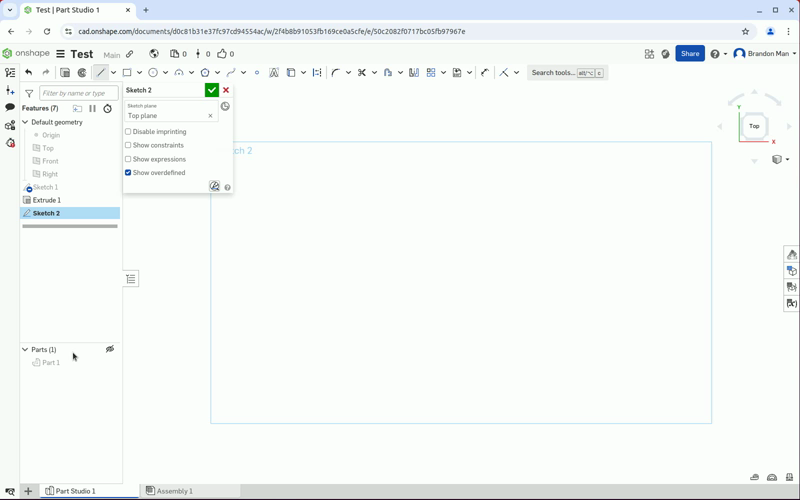
mouse_move(389, 318)
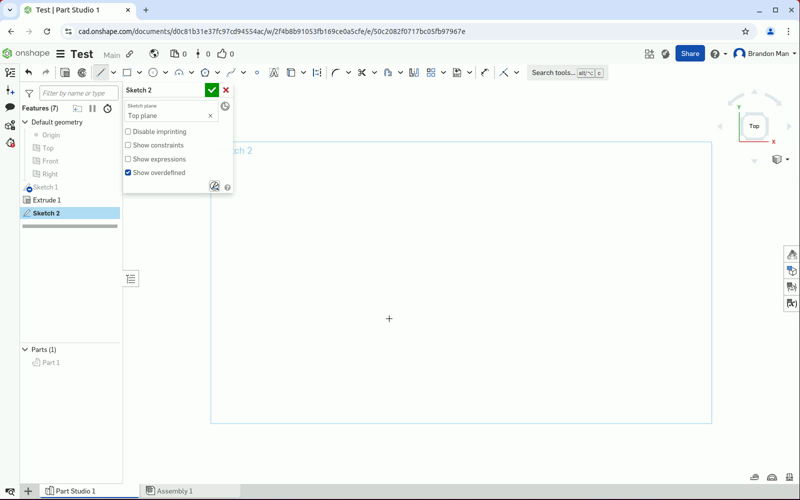
click(389, 318)
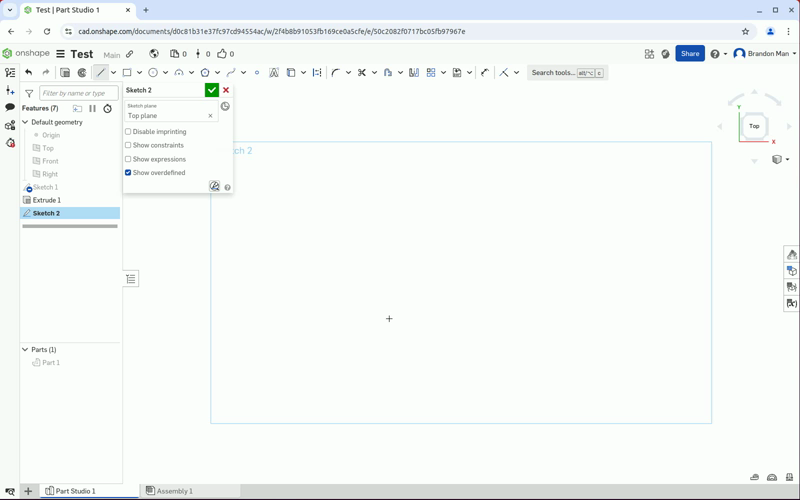
key_up(shift)
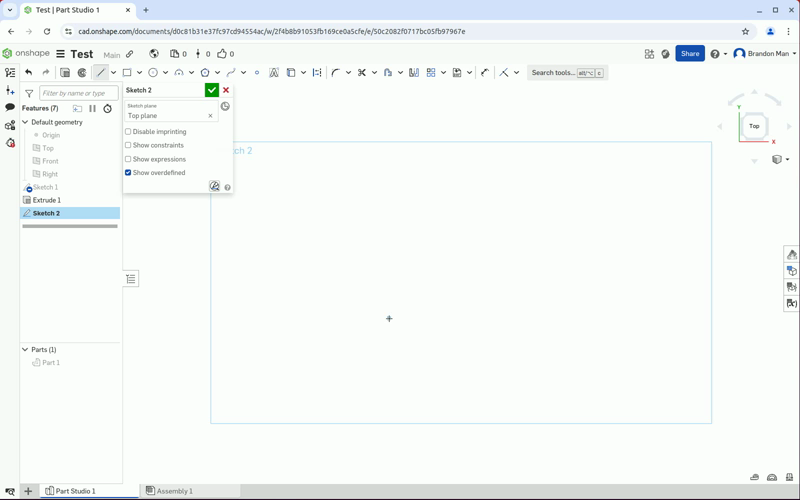
key_down(shift)
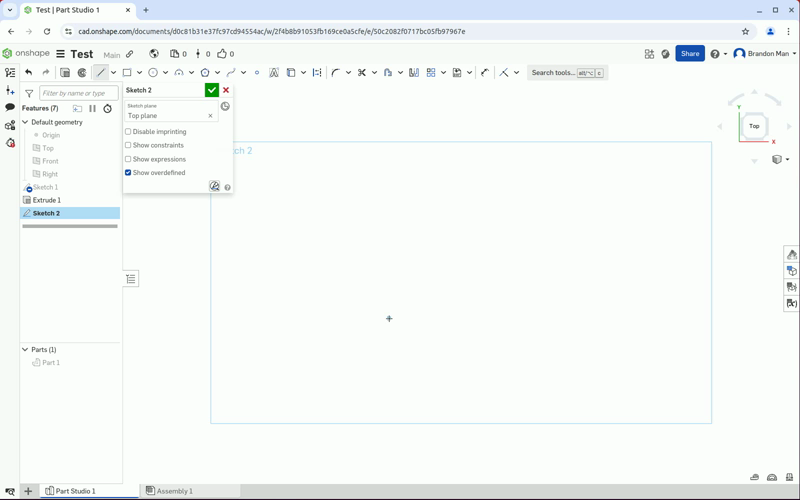
mouse_move(510, 318)
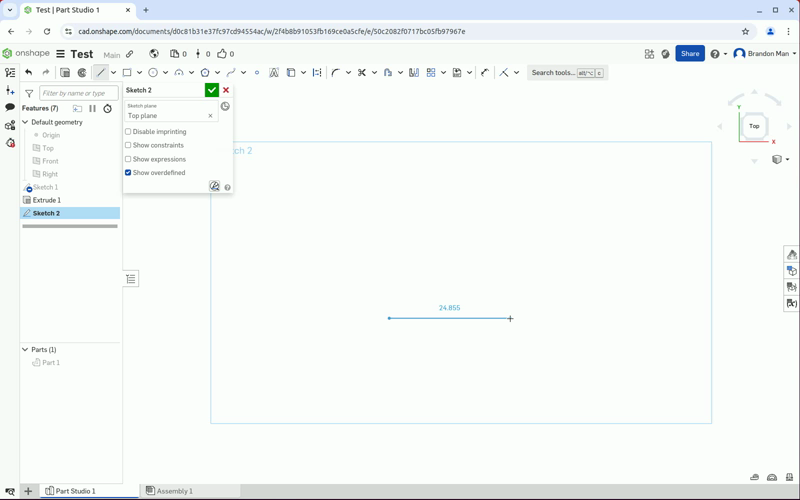
click(510, 318)
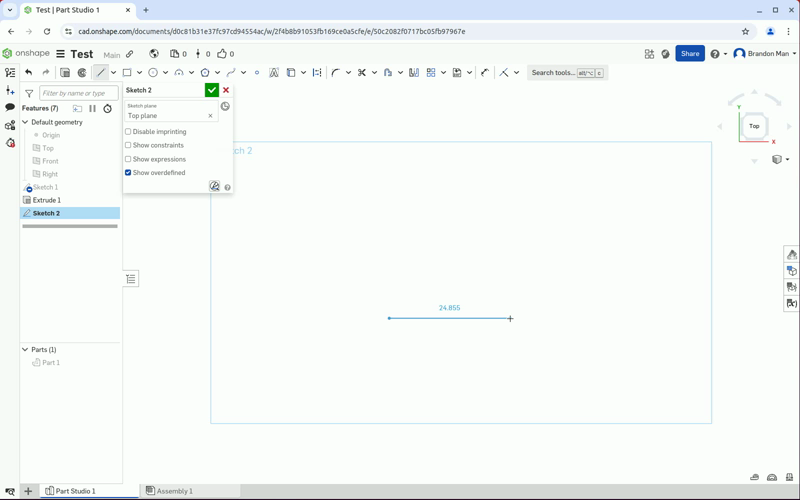
key_up(shift)
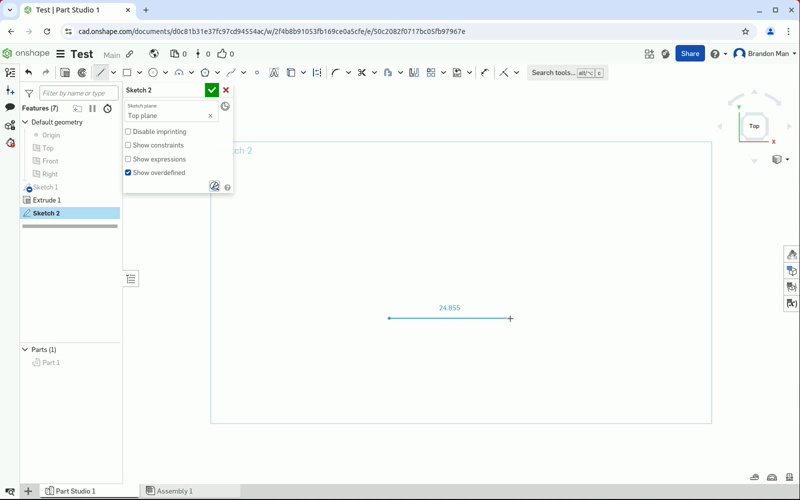
key(esc)
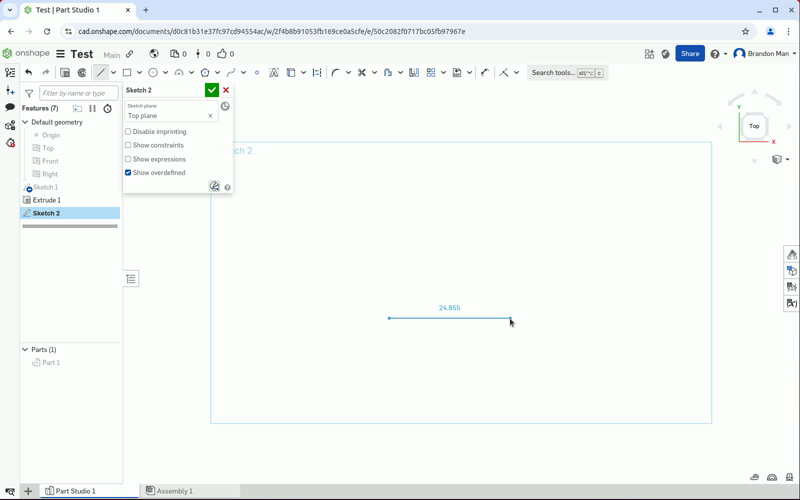
key(a)
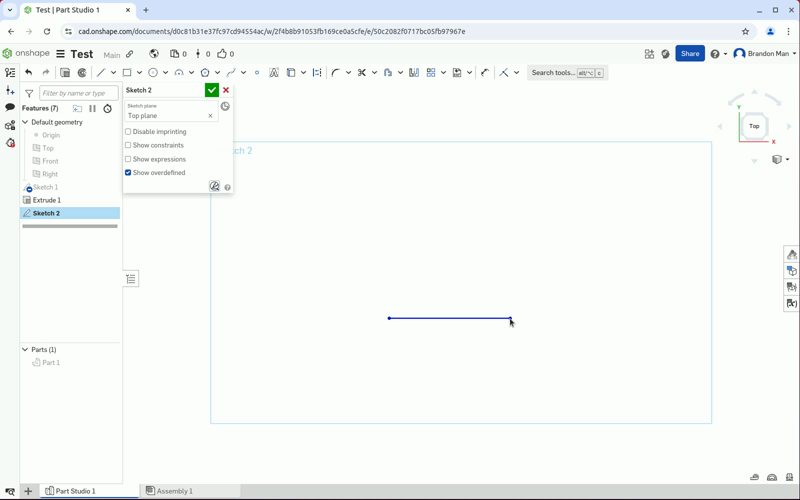
mouse_move(510, 318)
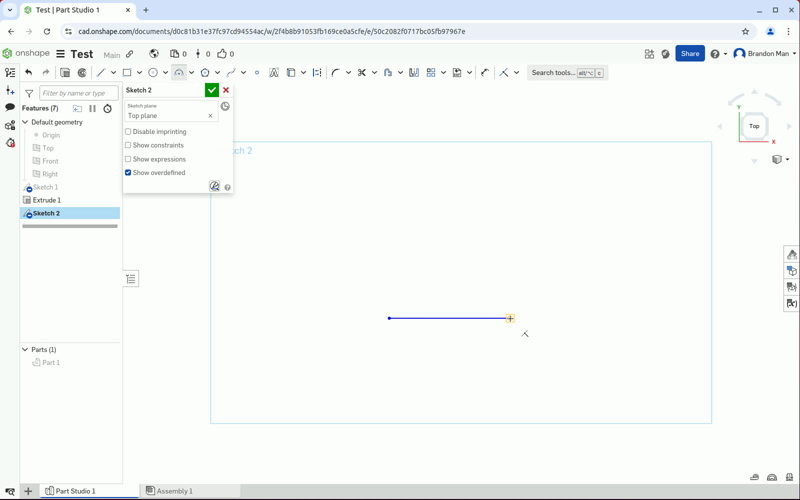
click(510, 318)
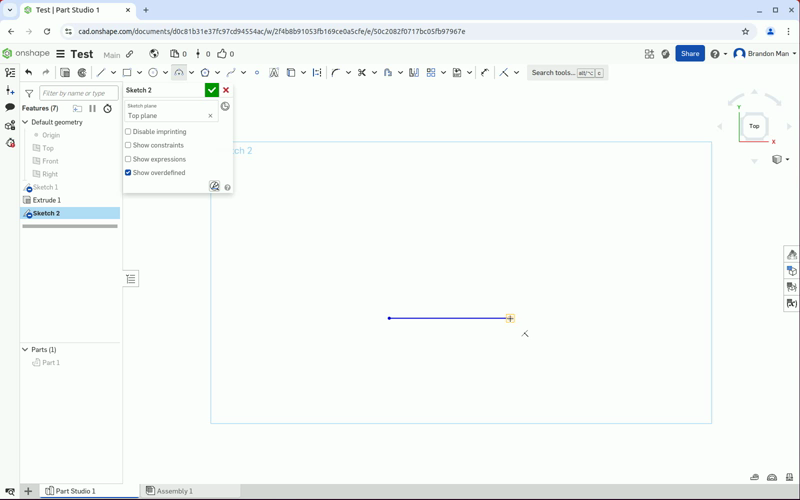
key_down(shift)
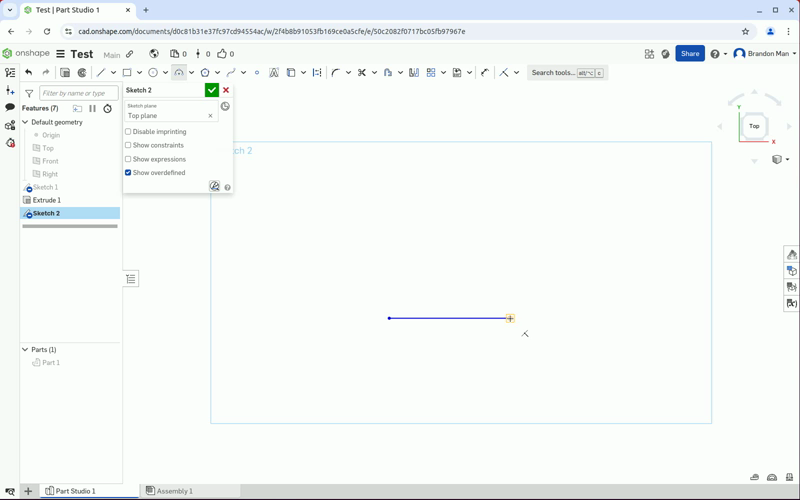
mouse_move(510, 248)
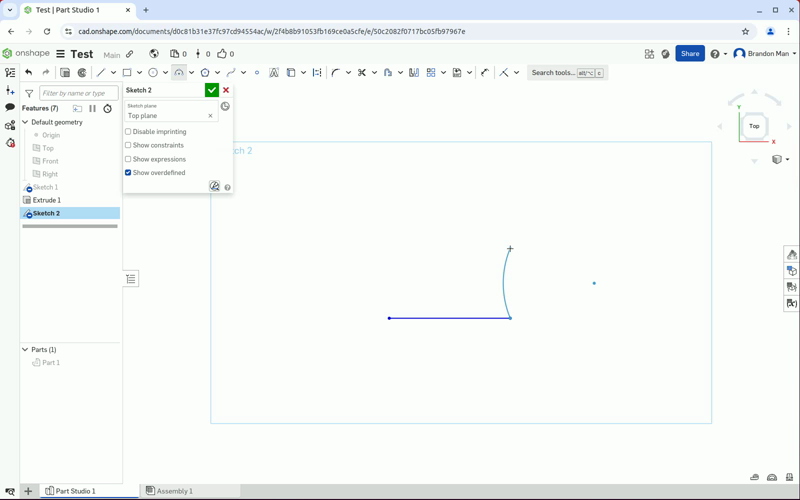
click(510, 248)
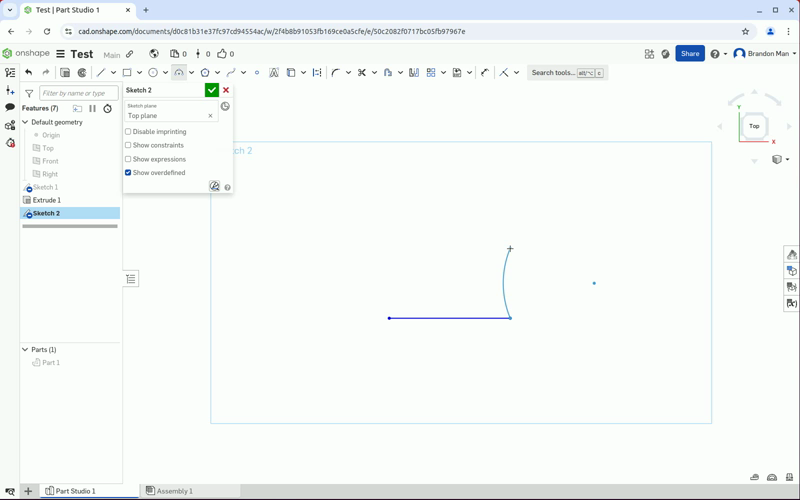
mouse_move(490, 283)
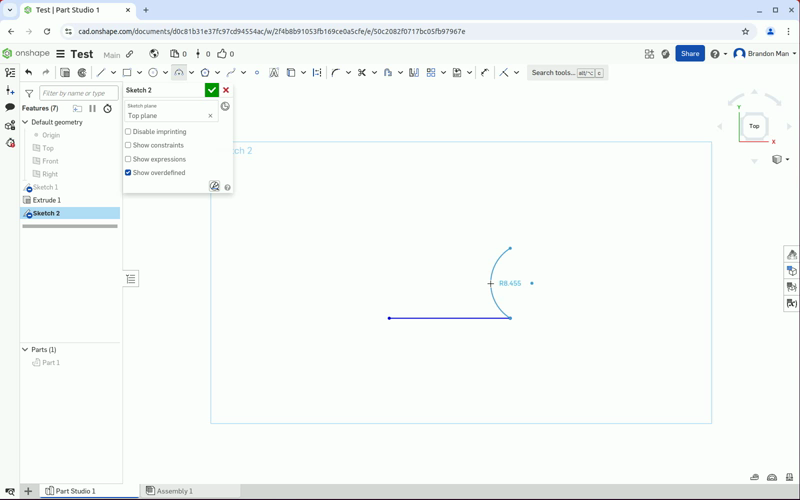
click(490, 283)
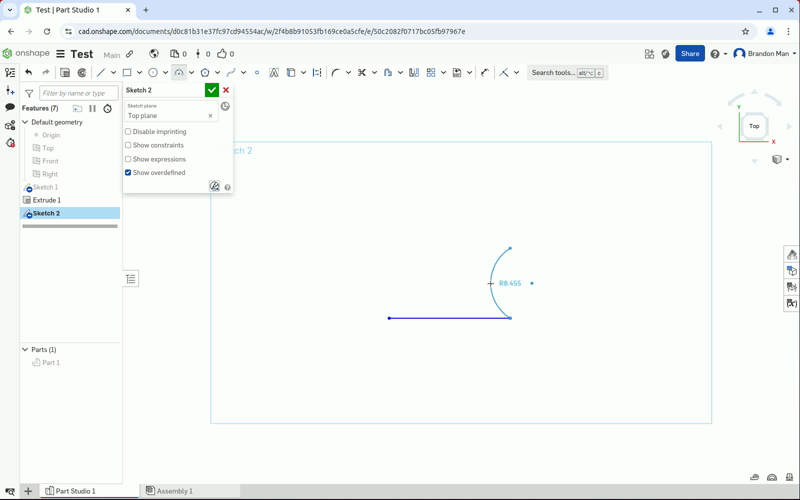
key_up(shift)
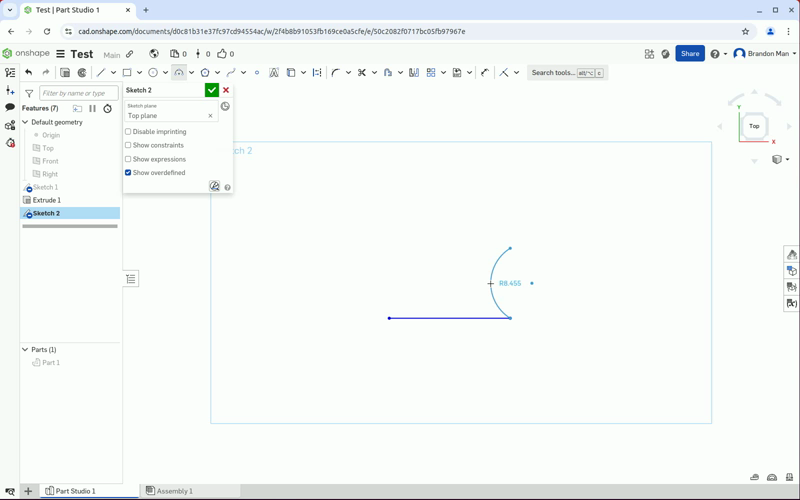
key(esc)
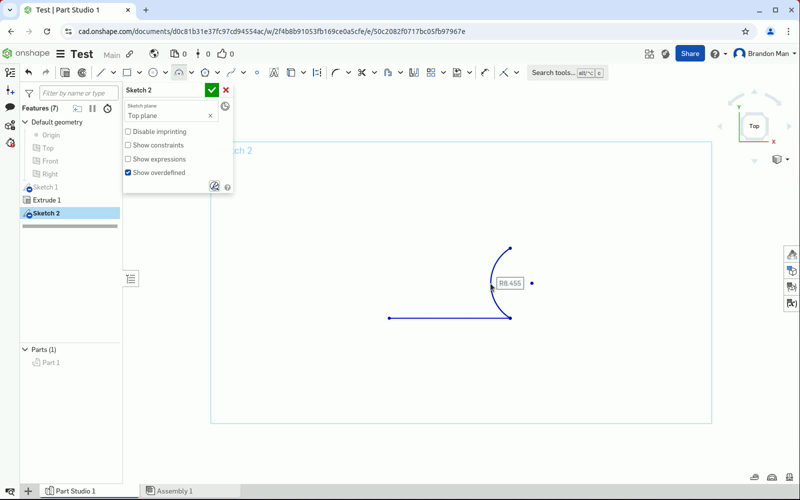
key(l)
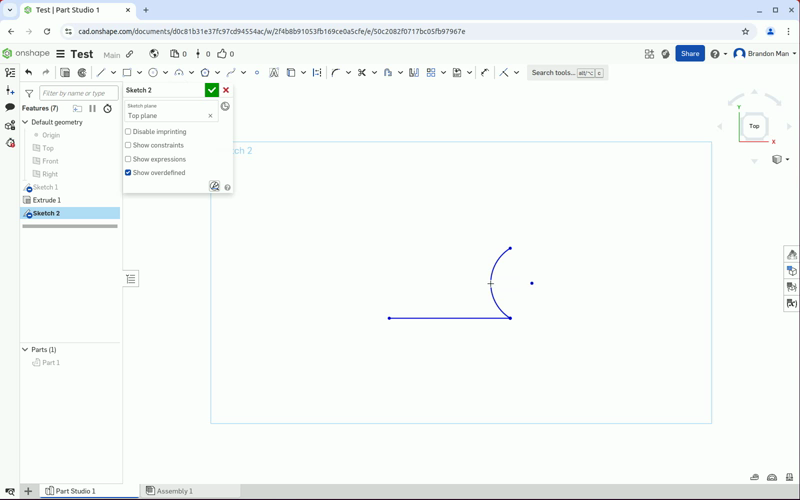
mouse_move(510, 248)
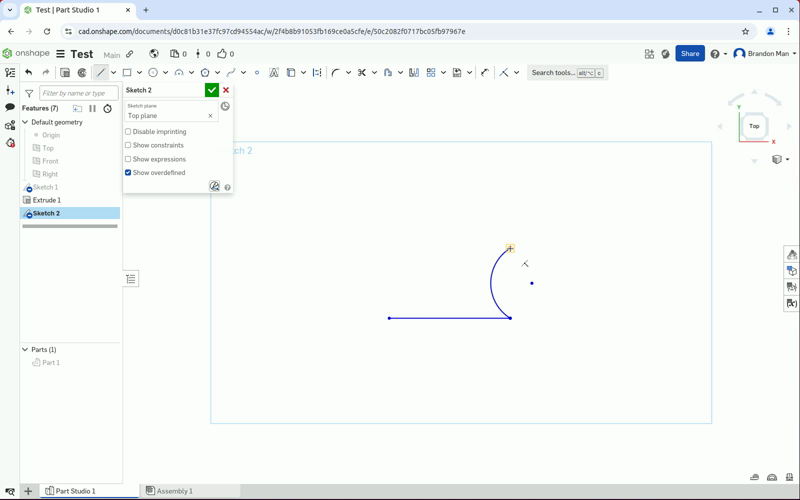
click(510, 248)
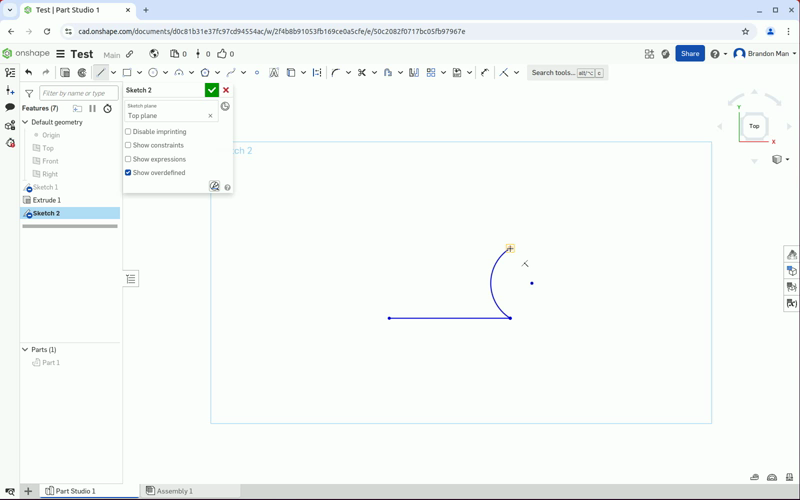
key_down(shift)
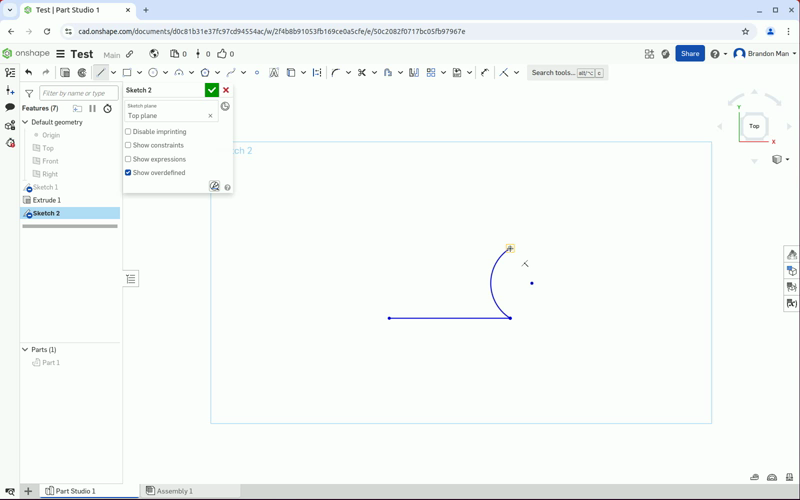
mouse_move(389, 248)
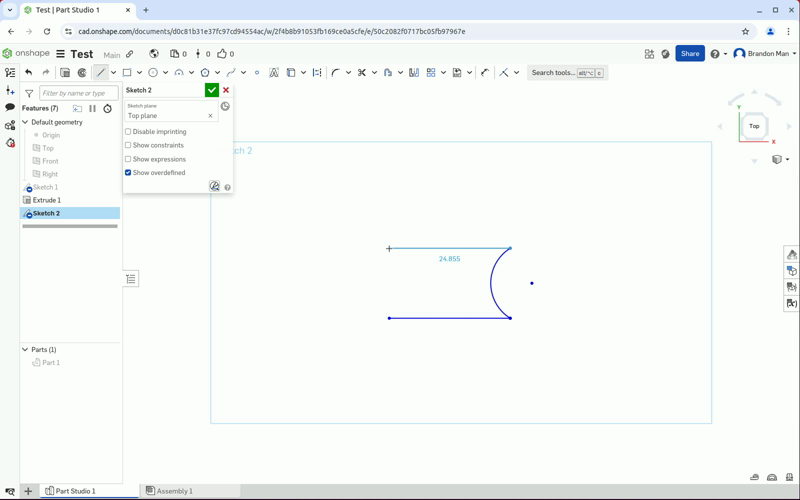
click(389, 248)
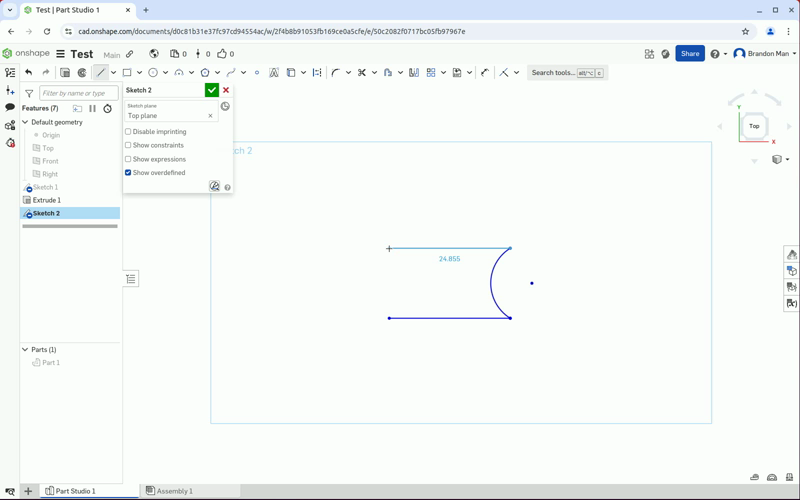
key_up(shift)
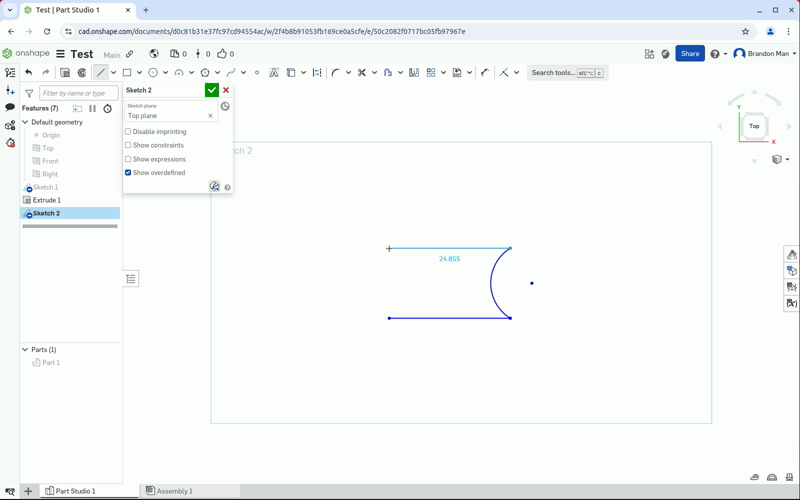
key_down(shift)
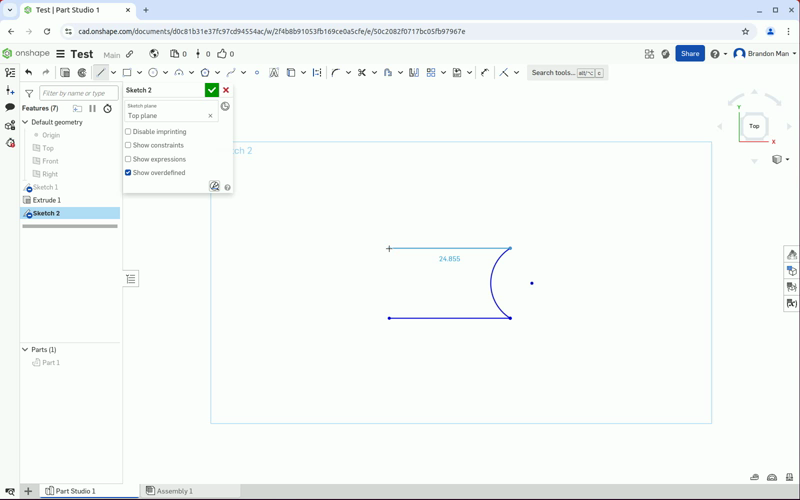
mouse_move(389, 318)
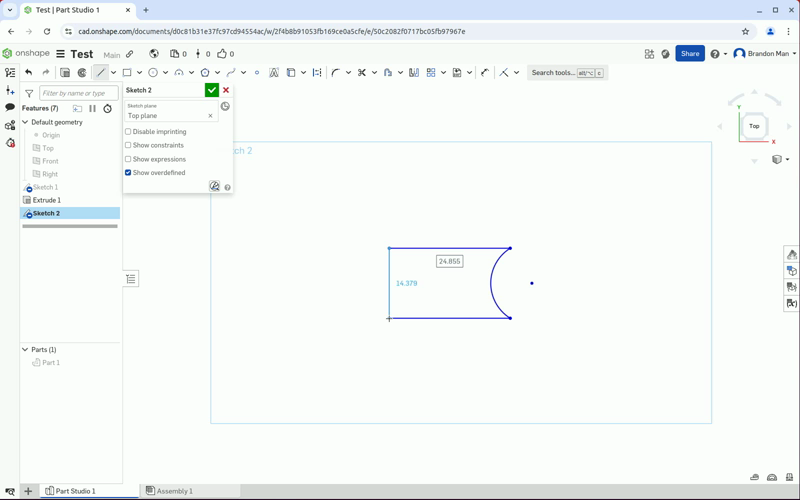
key_up(shift)
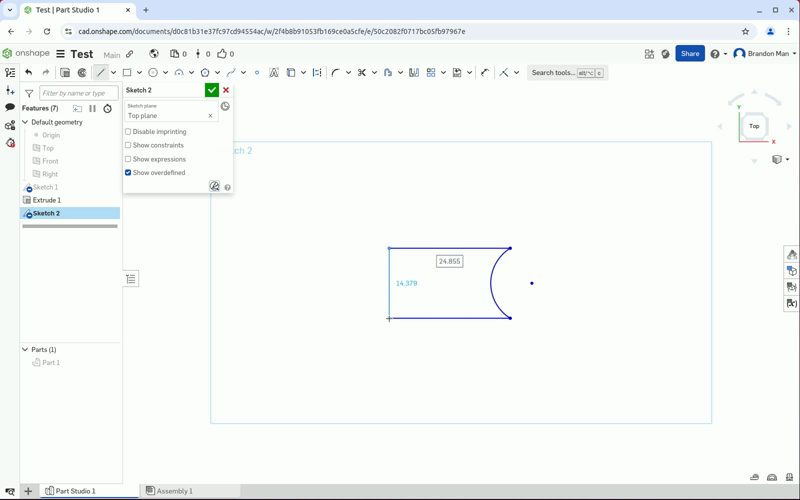
click(389, 318)
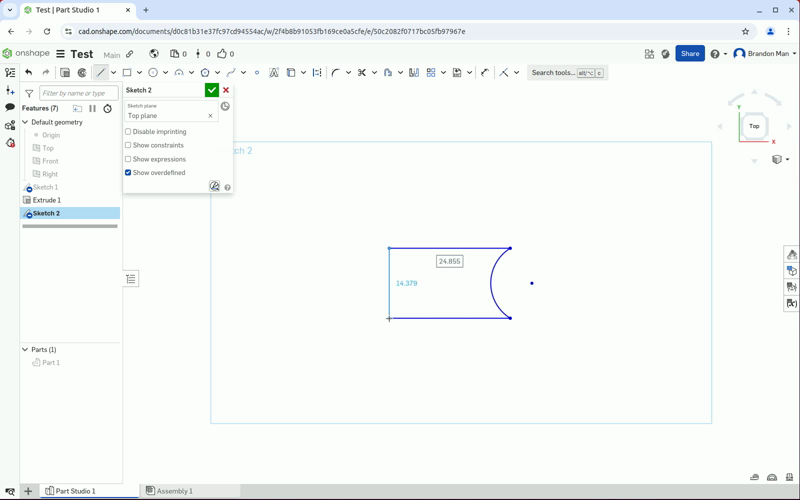
key(esc)
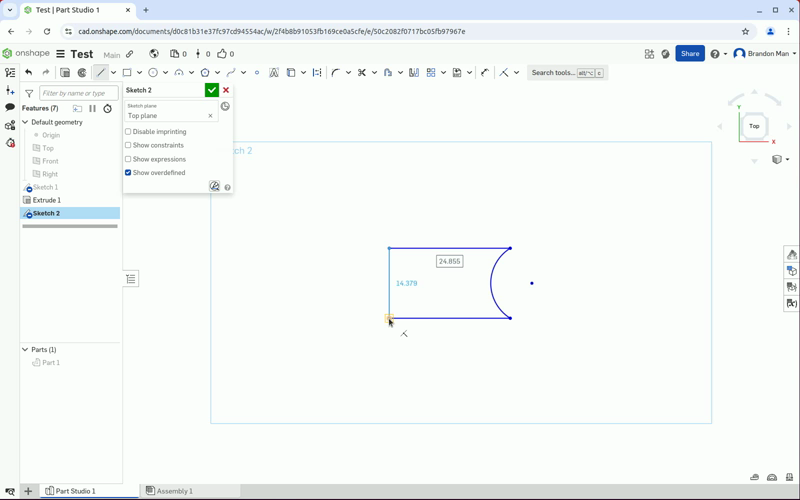
mouse_move(489, 307)
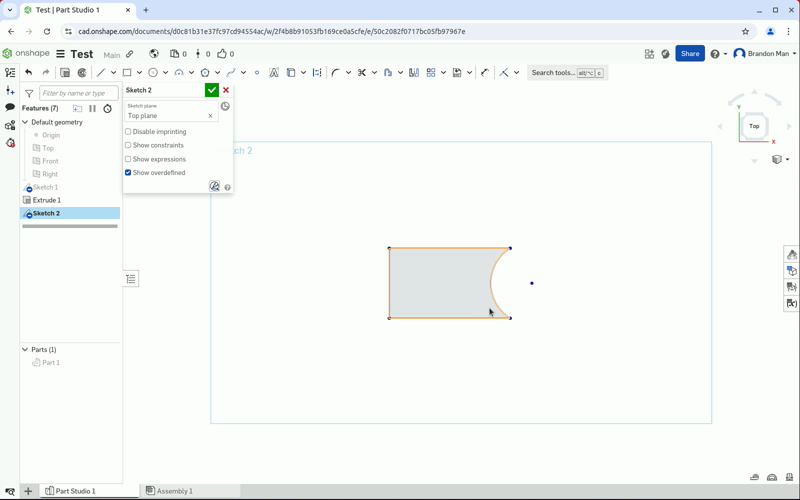
click(489, 307)
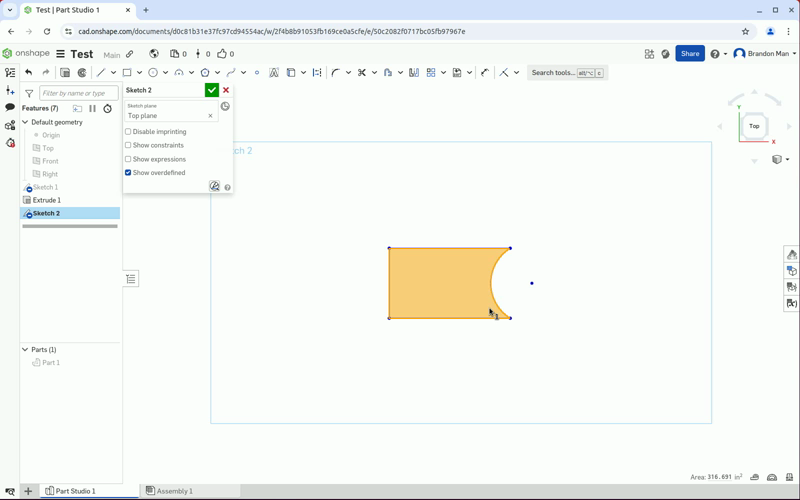
mouse_move(73, 352)
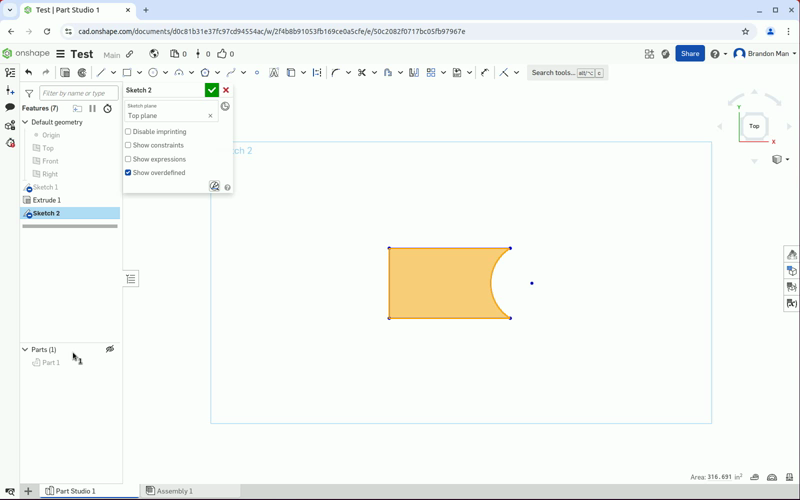
key(shift+y)
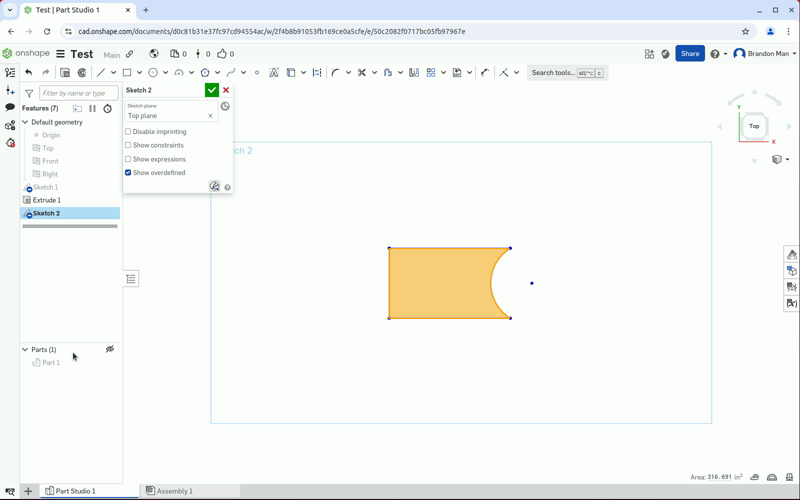
key(shift+e)
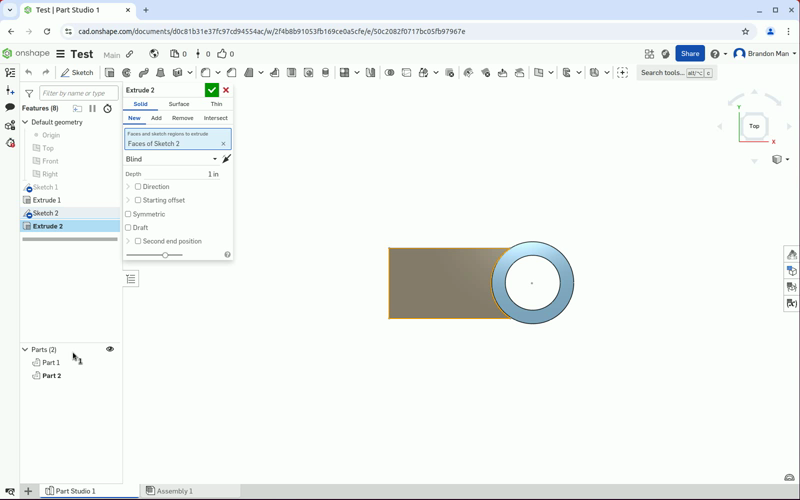
mouse_move(143, 106)
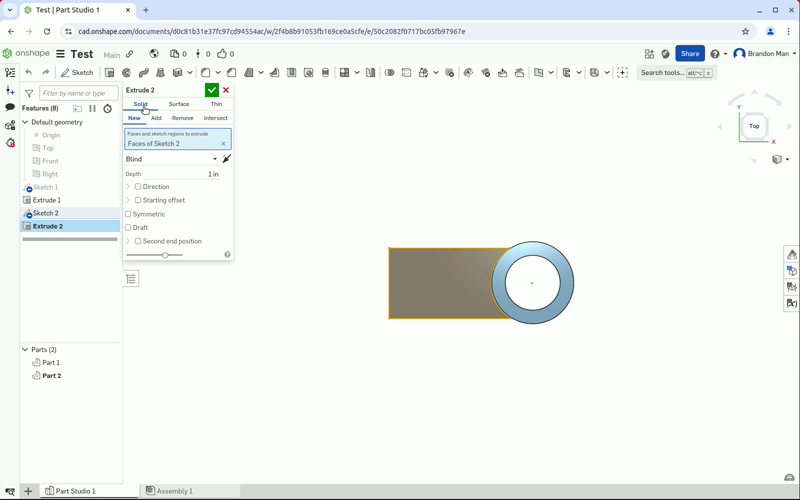
click(143, 106)
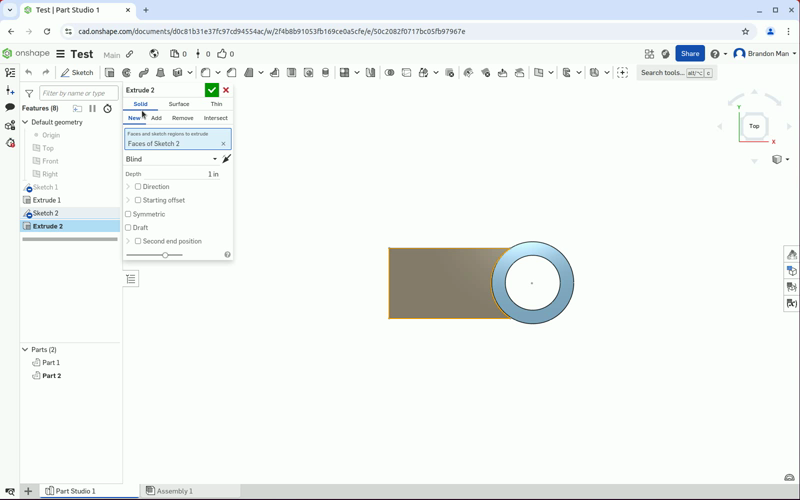
mouse_move(137, 120)
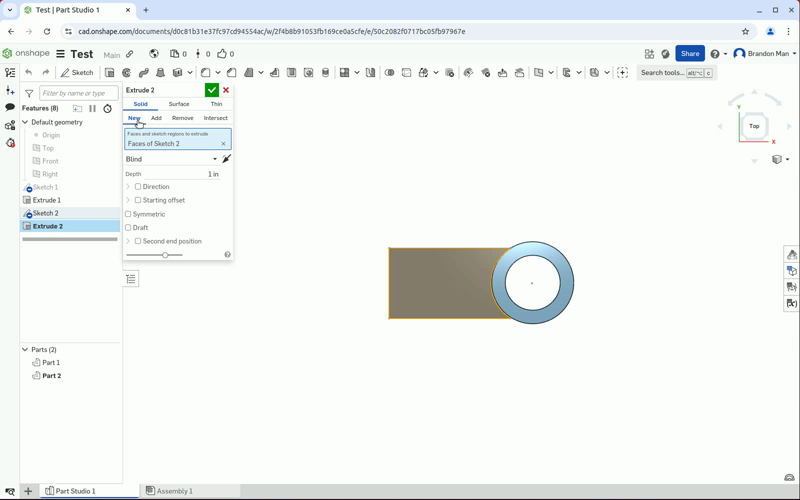
click(137, 120)
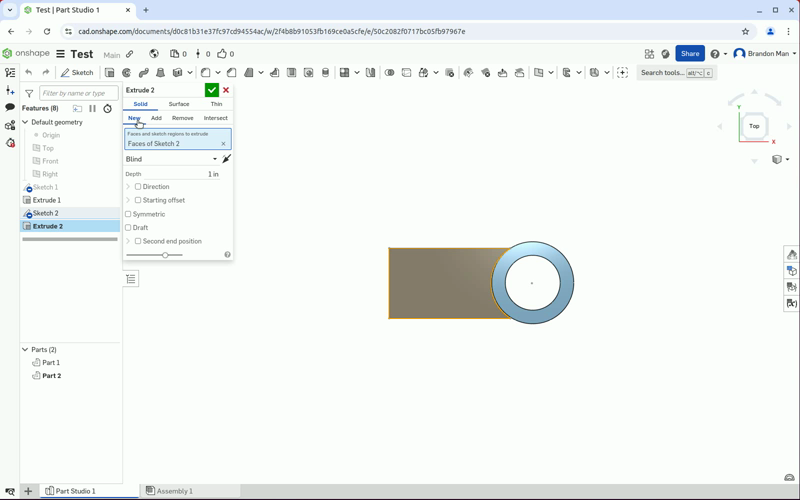
key(tab, 4)
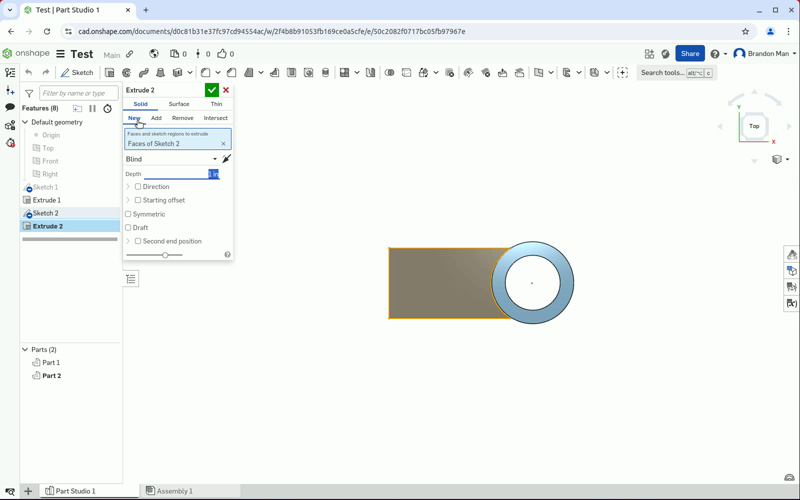
text(2.889)
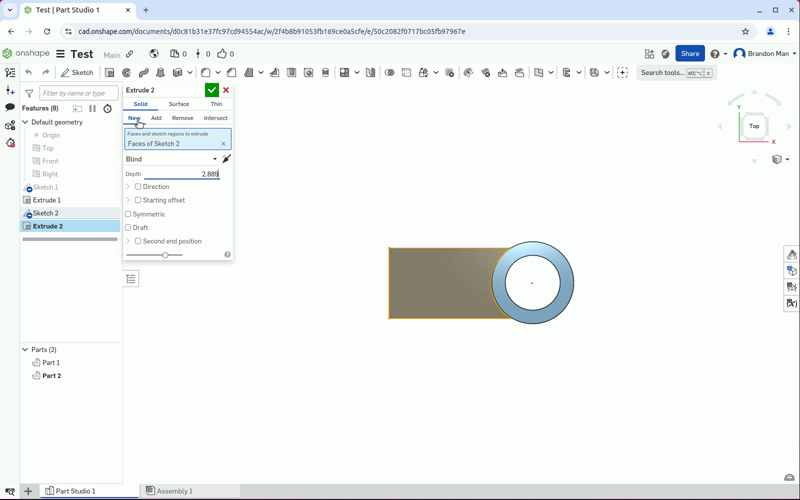
key(enter)
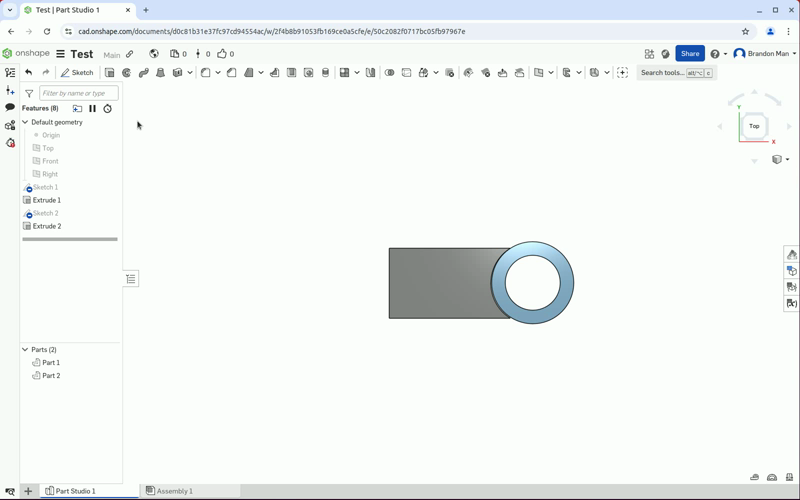
key(shift+h)
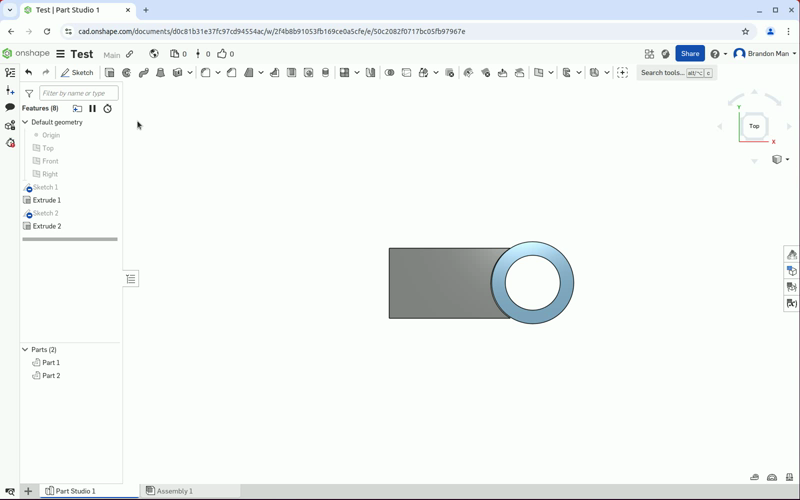
key(shift+h)
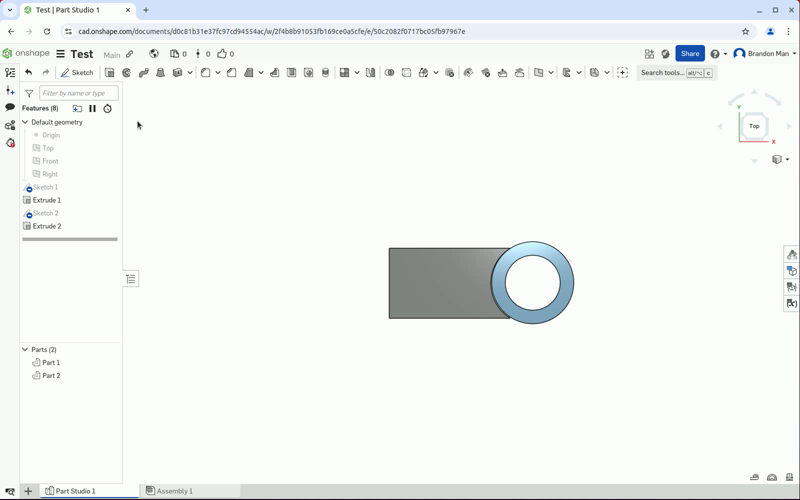
mouse_move(73, 189)
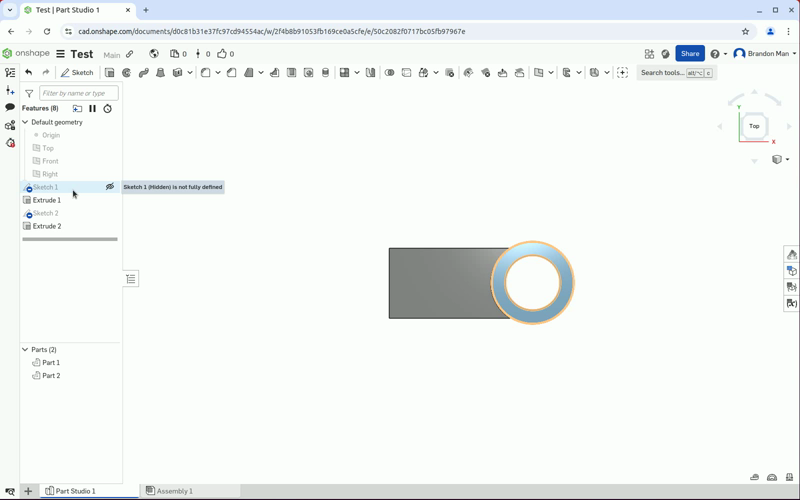
click(73, 189)
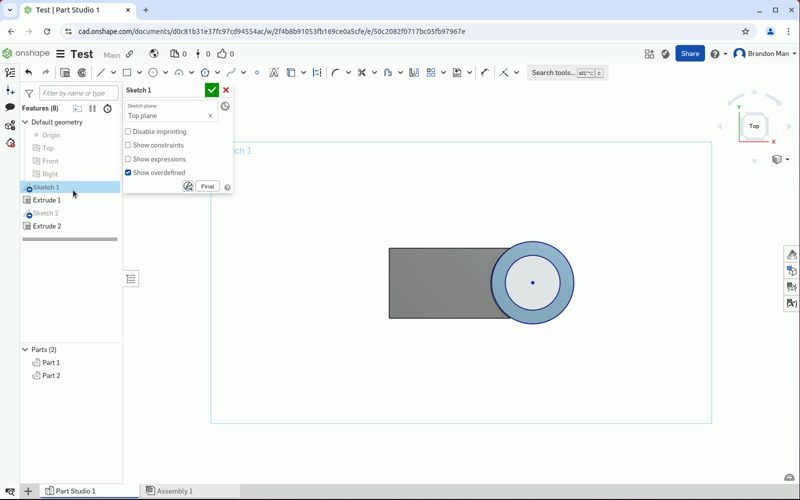
mouse_move(229, 92)
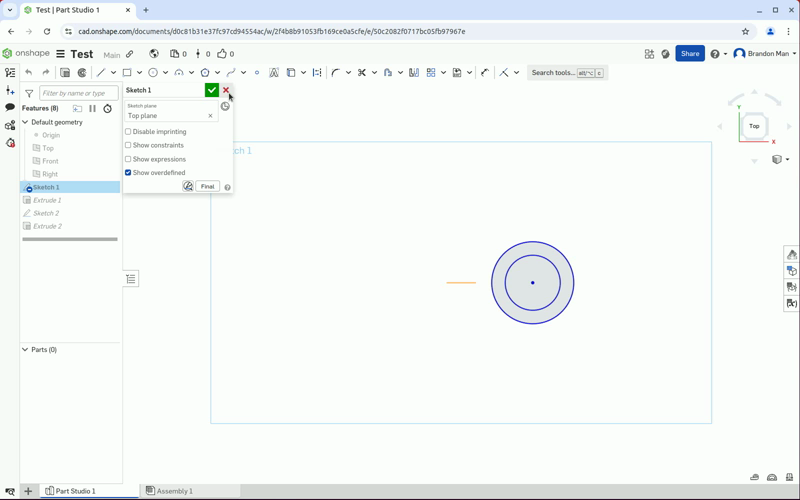
click(229, 92)
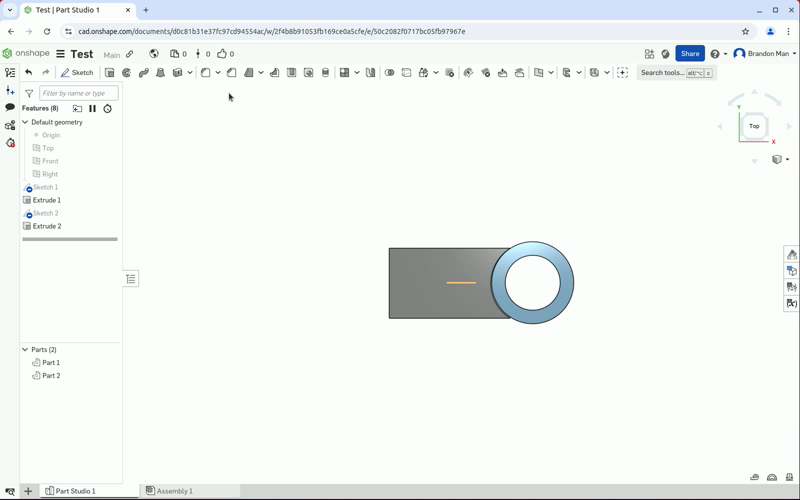
mouse_move(73, 352)
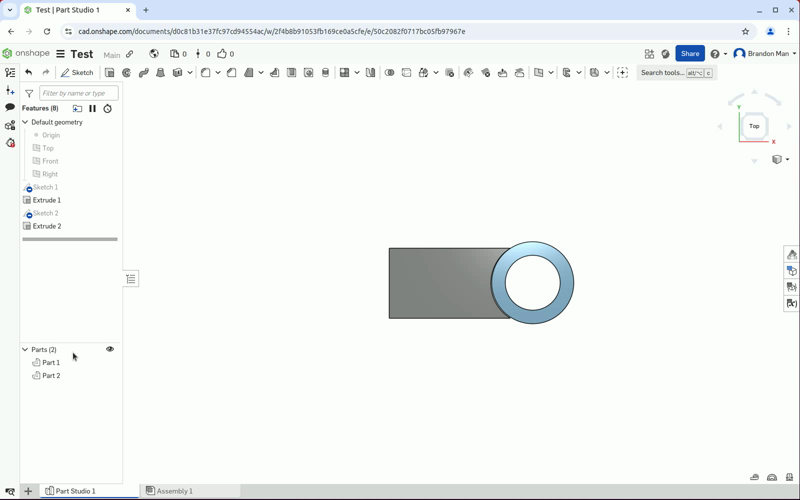
key(y)
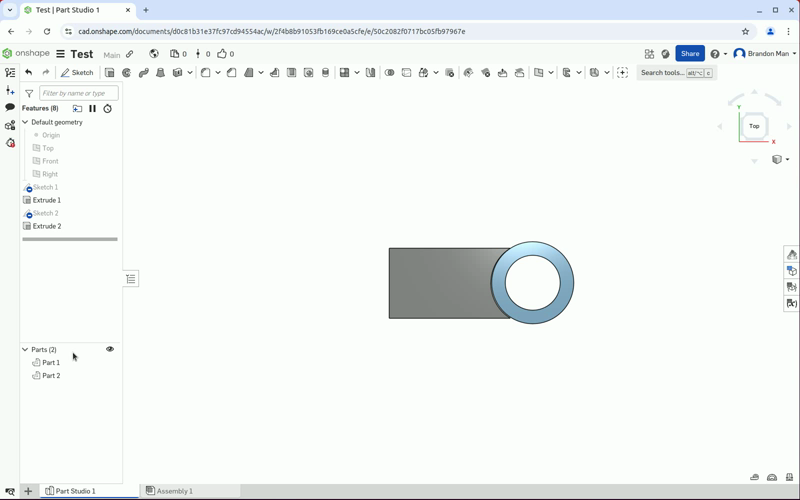
key(shift+p)
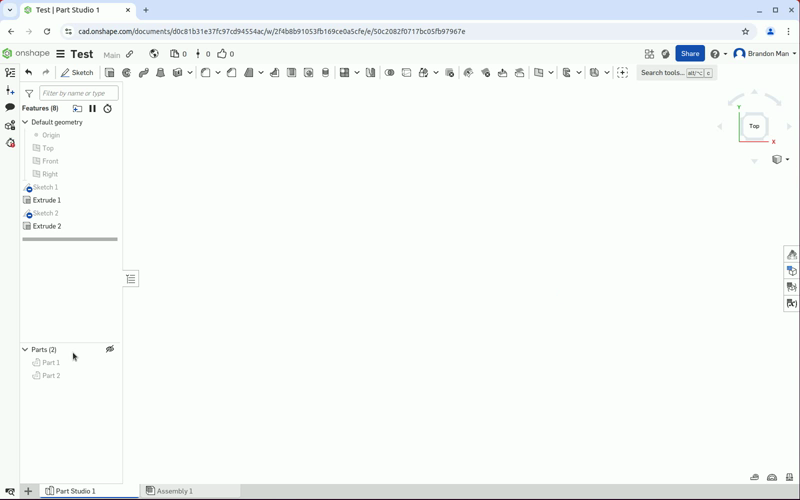
key(space)
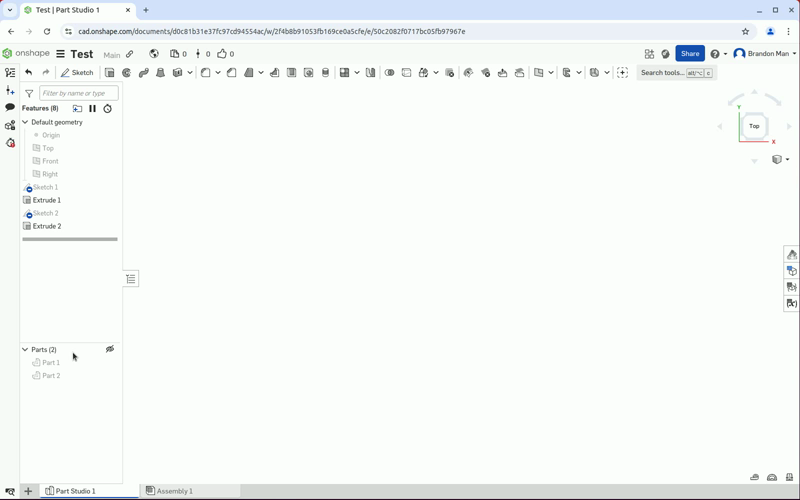
key_down(shift)
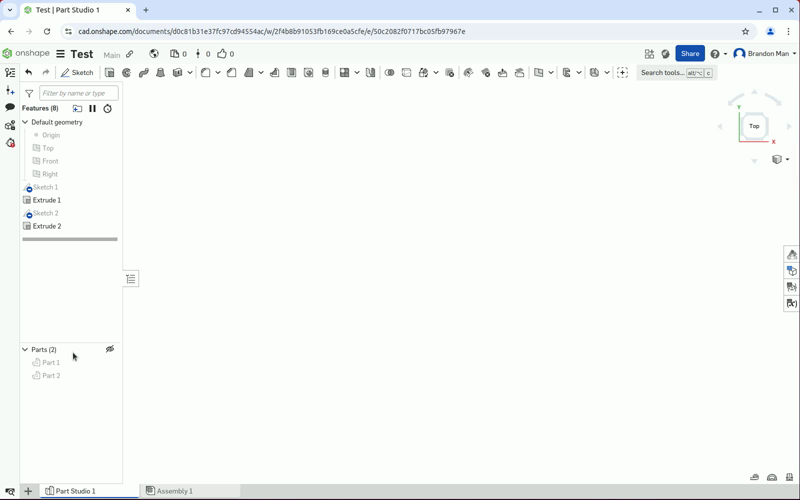
key(up)
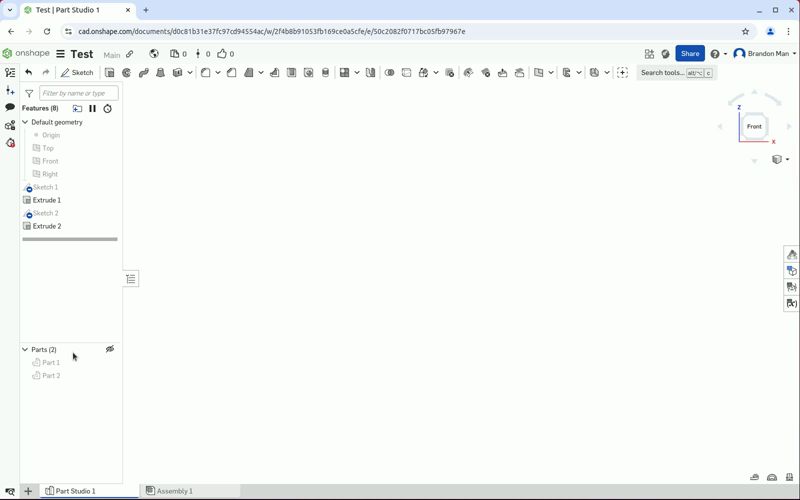
key_up(shift)
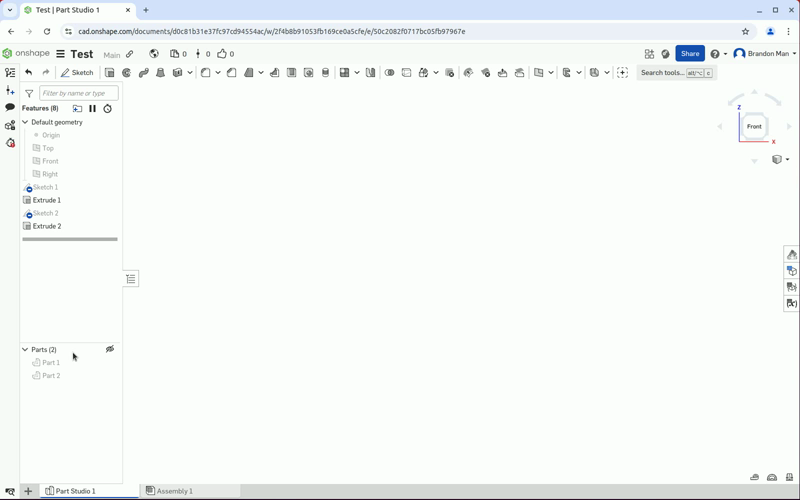
mouse_move(73, 352)
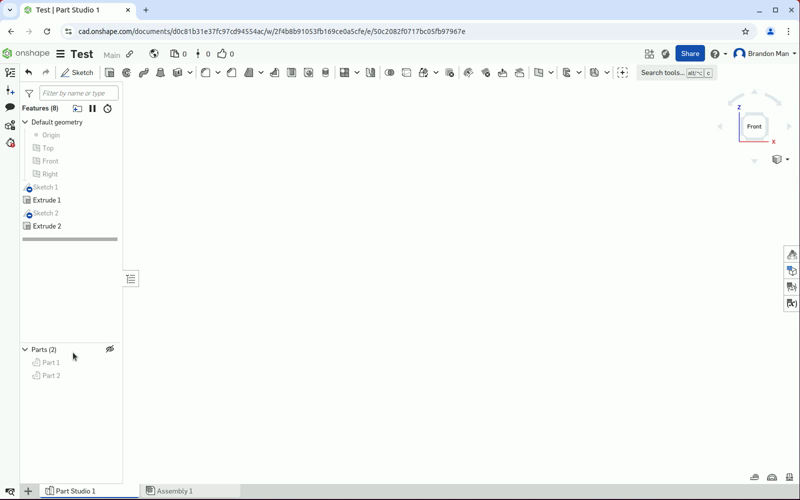
key(shift+y)
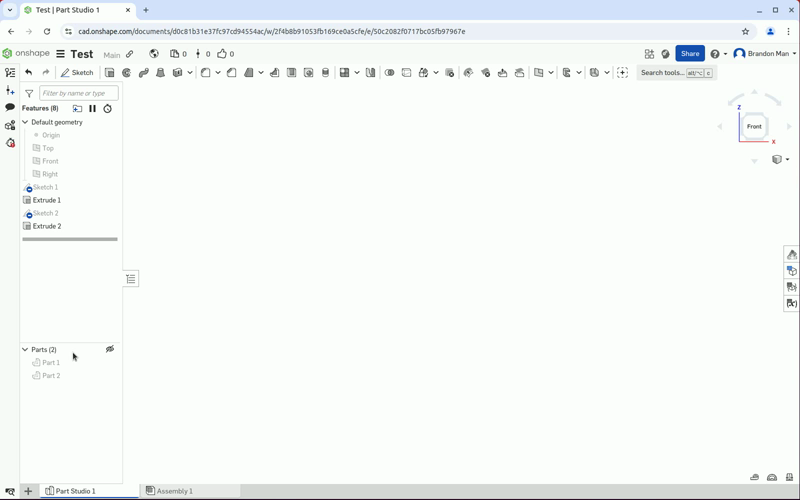
key(shift+s)
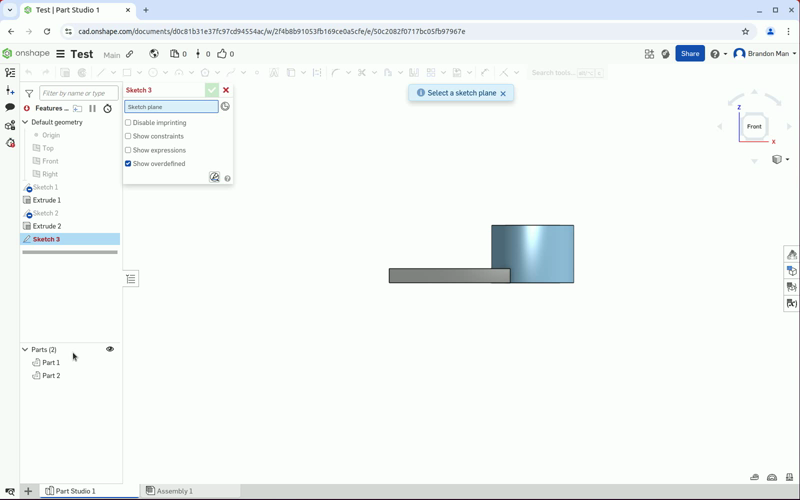
mouse_move(73, 163)
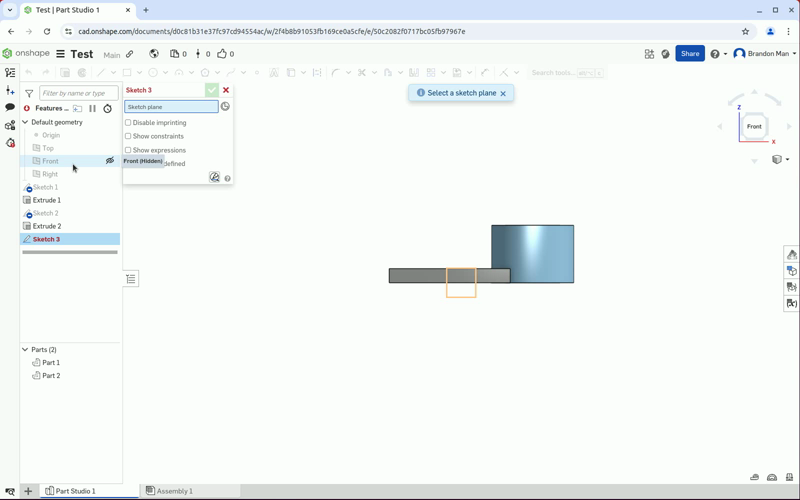
click(73, 163)
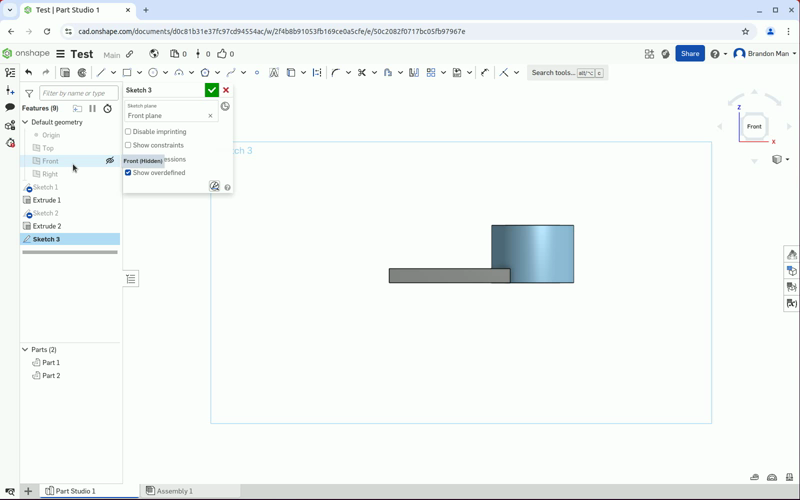
mouse_move(73, 352)
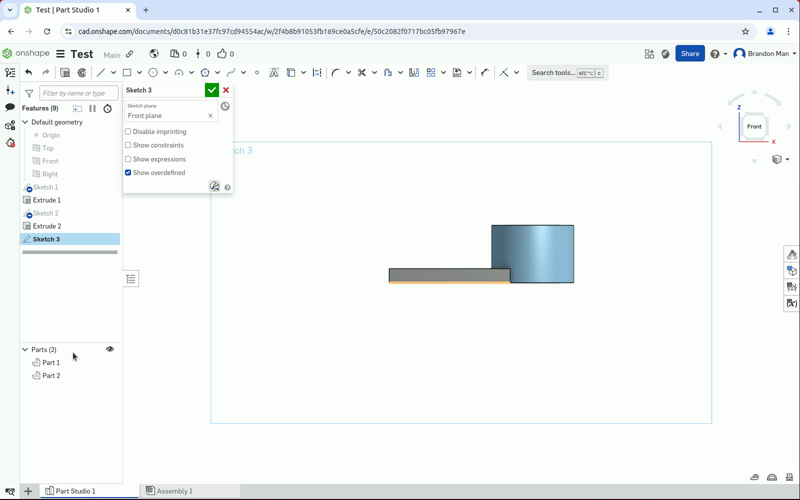
key(y)
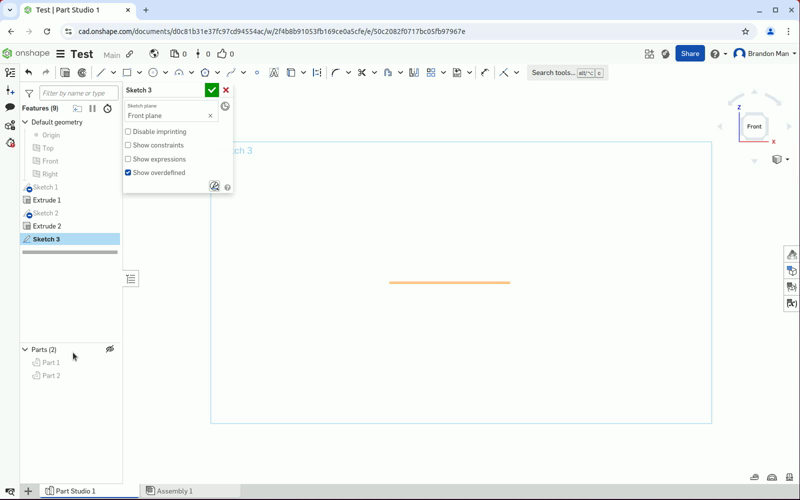
key(l)
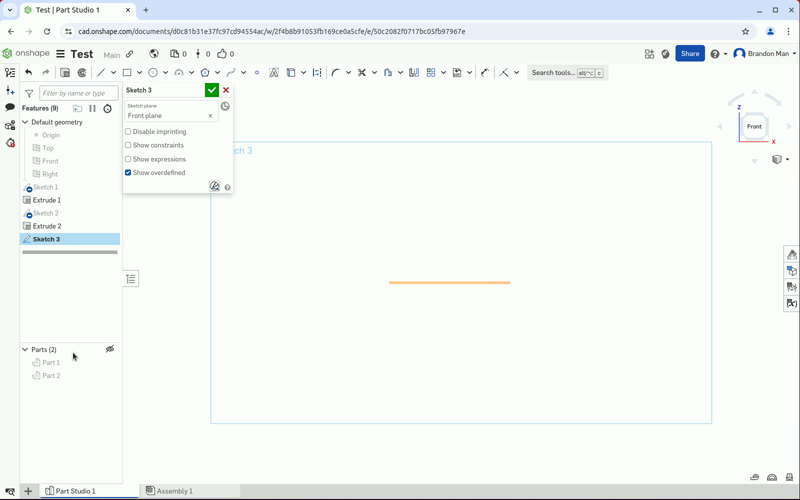
key_down(shift)
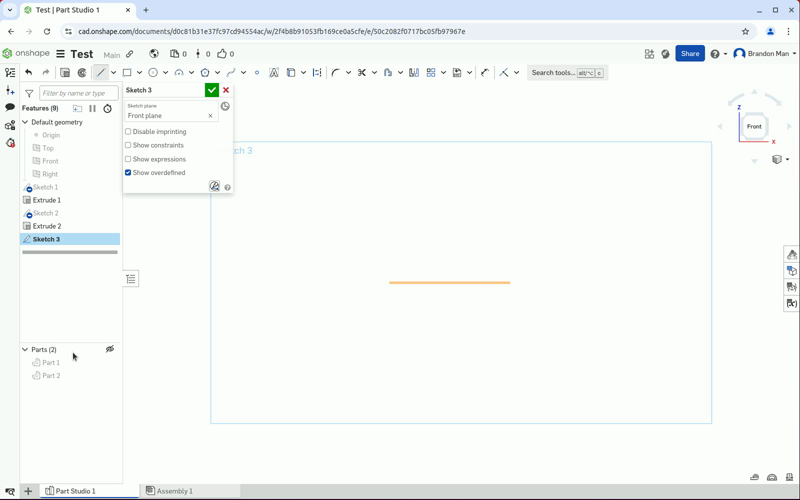
mouse_move(434, 270)
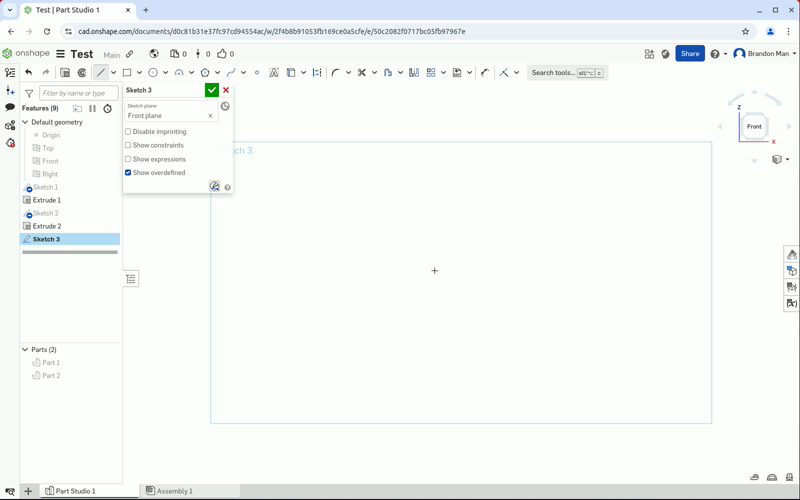
click(434, 270)
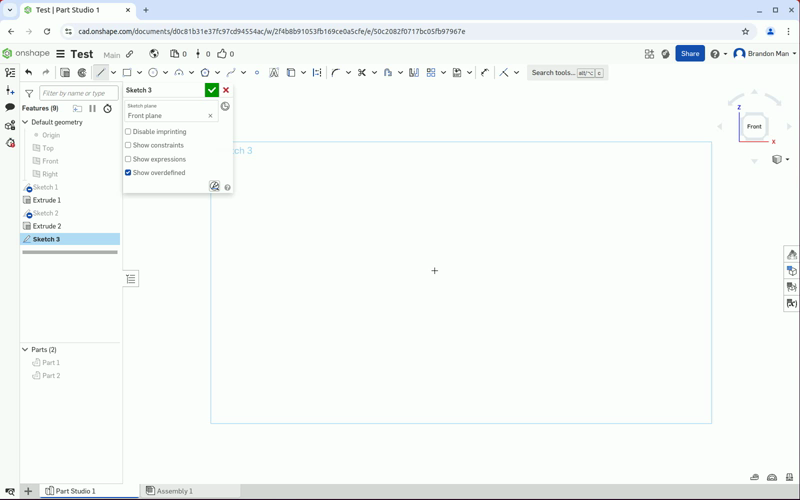
key_up(shift)
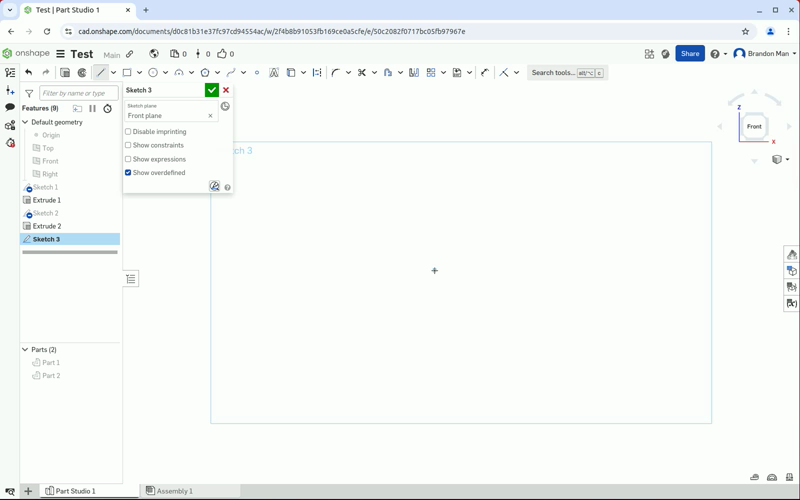
key_down(shift)
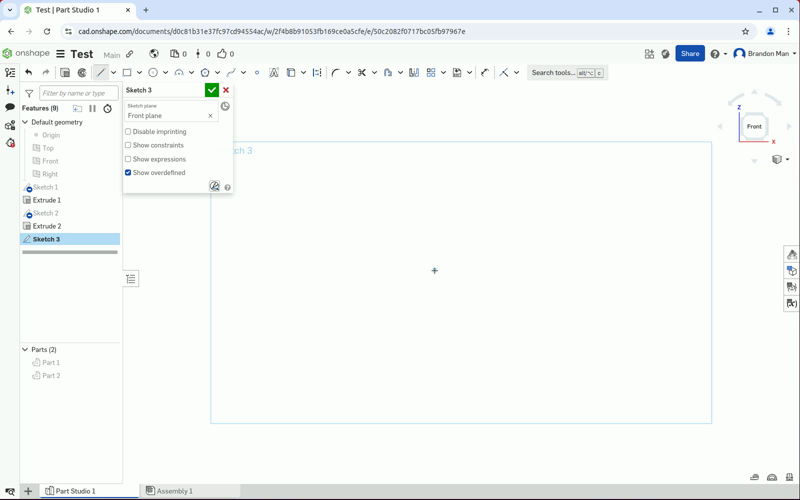
mouse_move(496, 270)
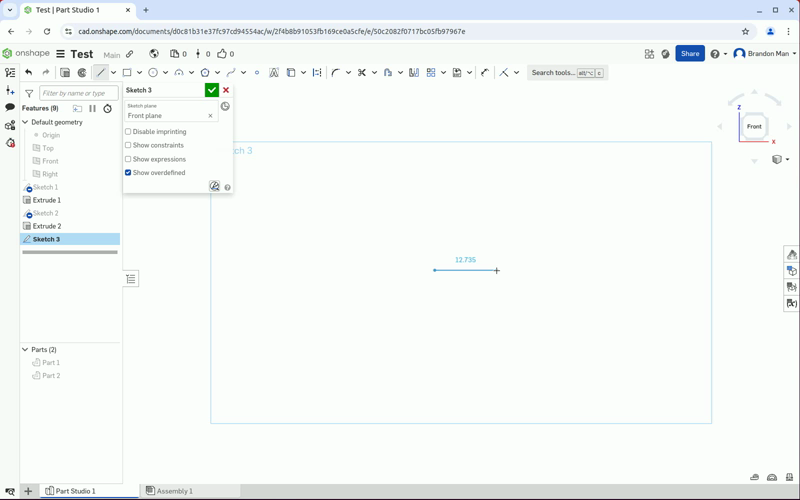
click(496, 270)
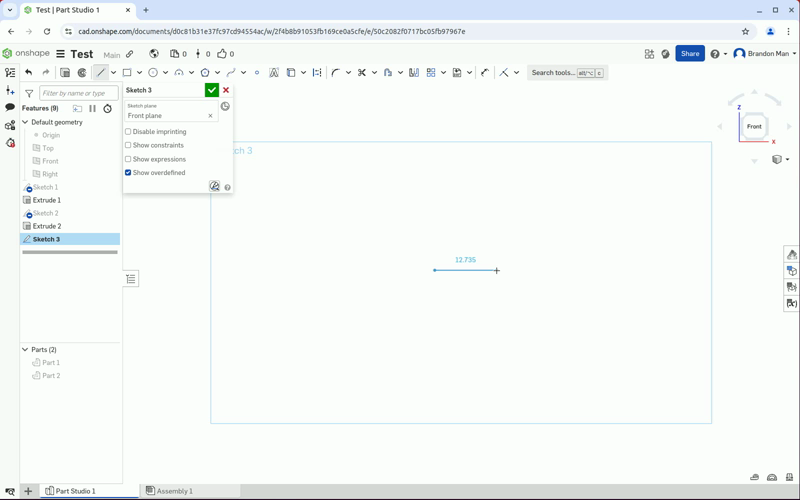
key_up(shift)
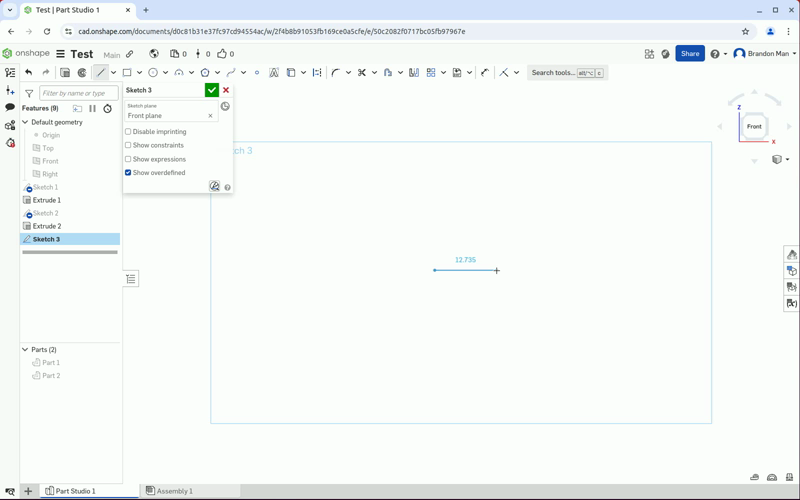
key_down(shift)
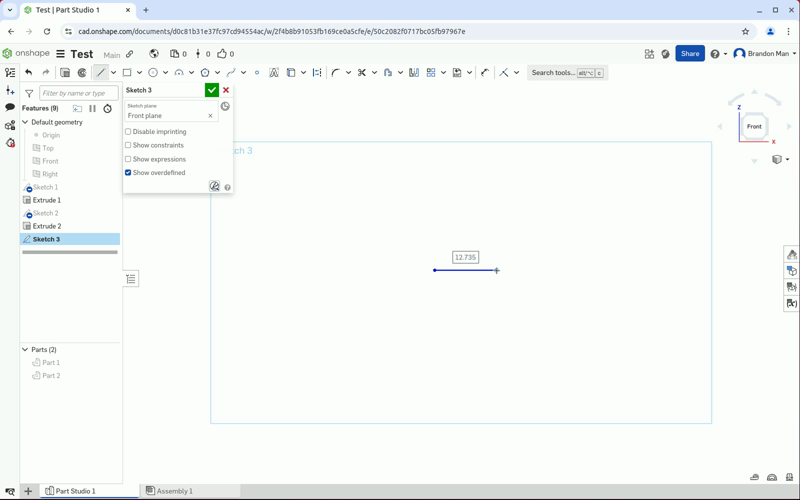
mouse_move(526, 270)
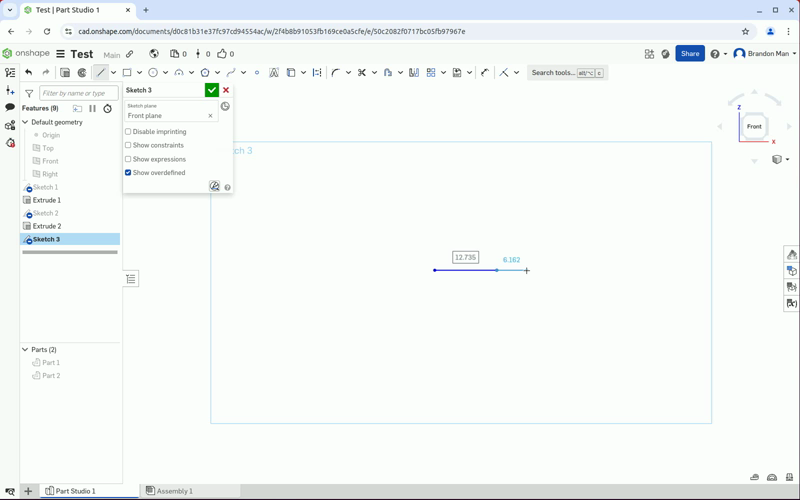
mouse_move(496, 229)
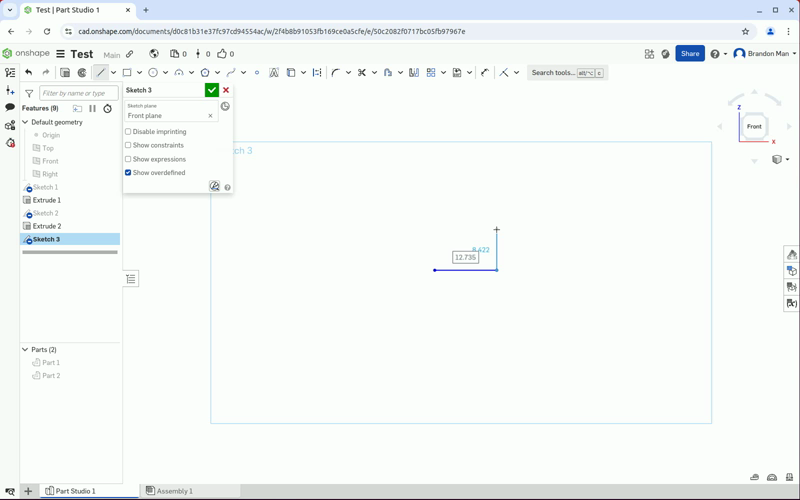
click(496, 229)
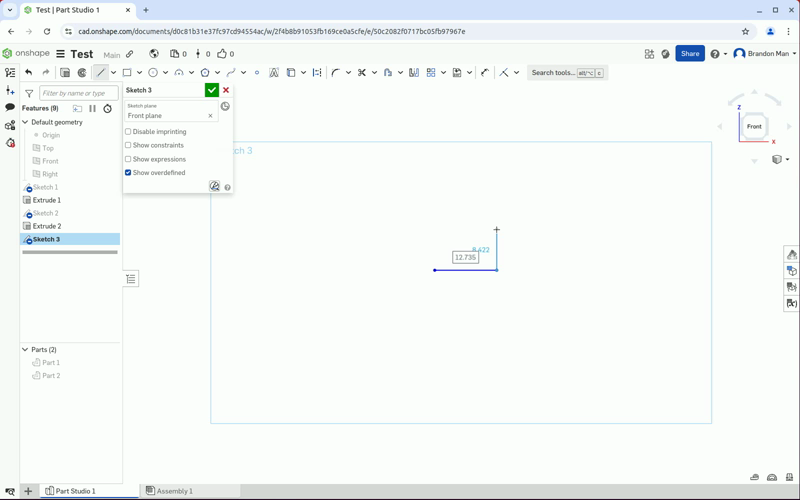
key_up(shift)
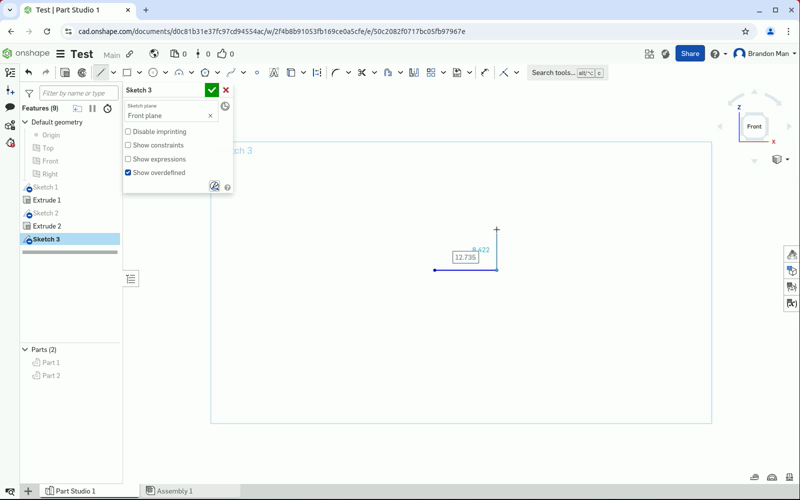
key_down(shift)
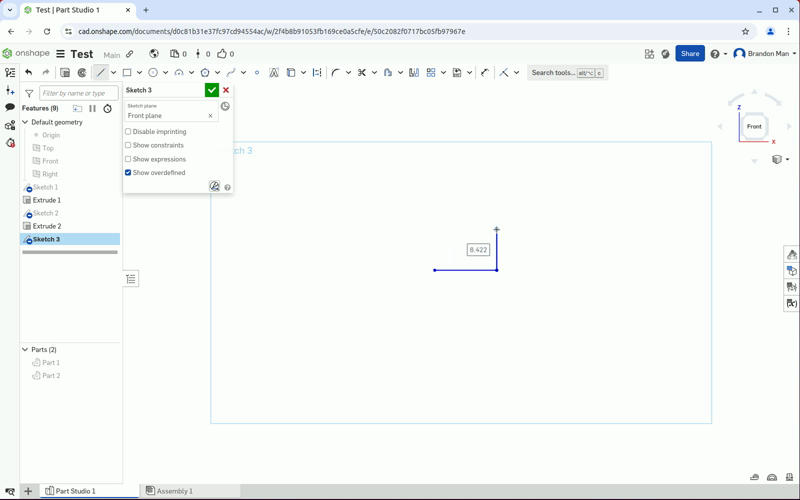
mouse_move(434, 270)
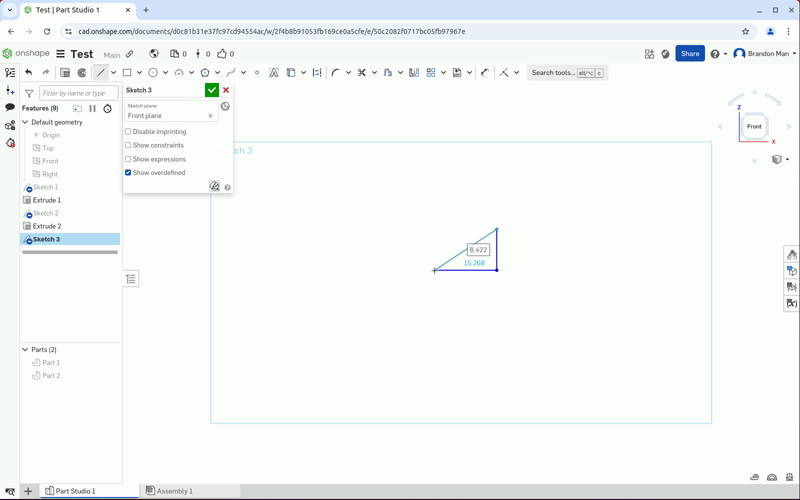
key_up(shift)
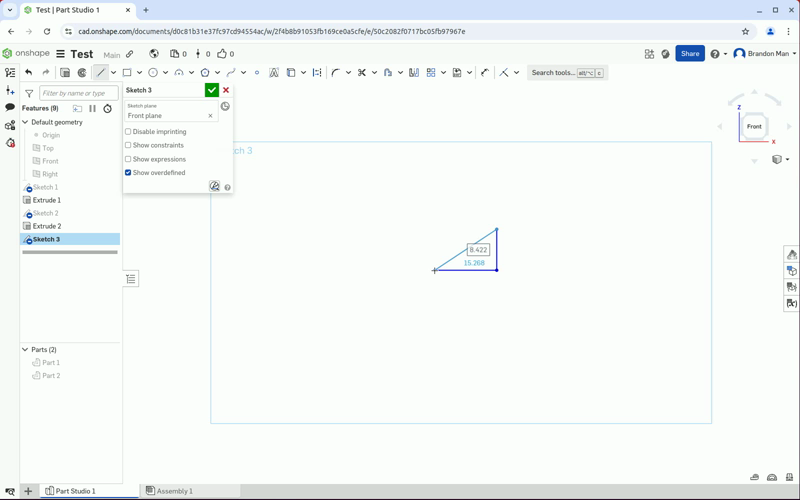
click(434, 270)
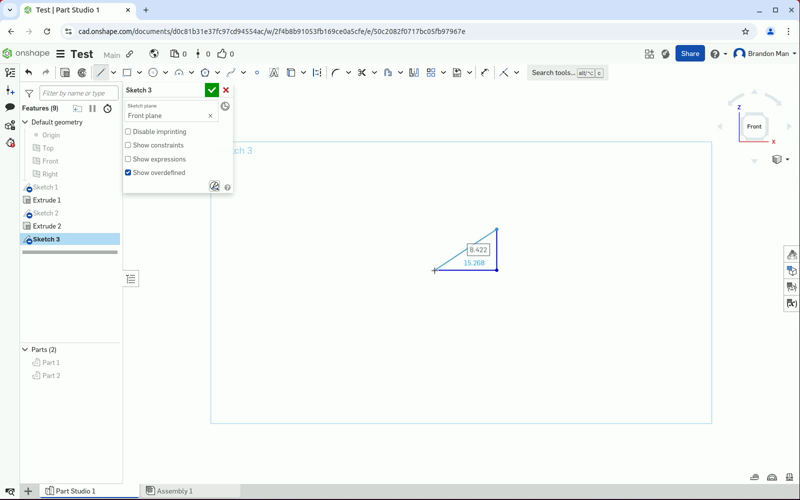
key(esc)
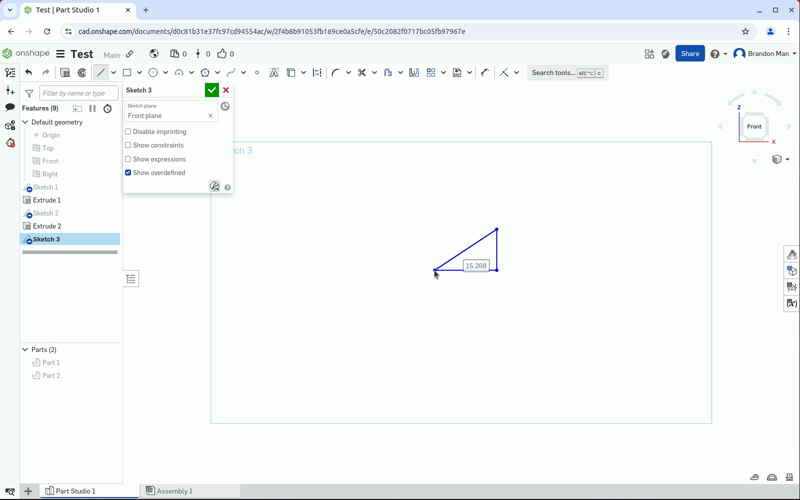
mouse_move(489, 253)
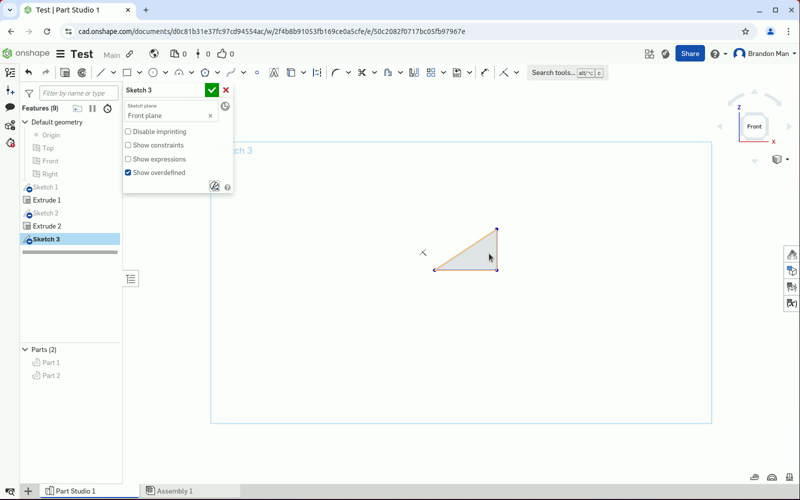
scroll(6)
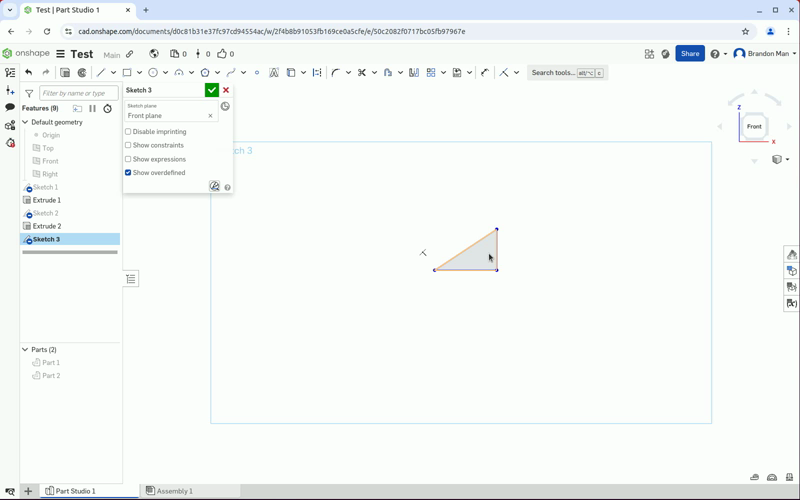
scroll(6)
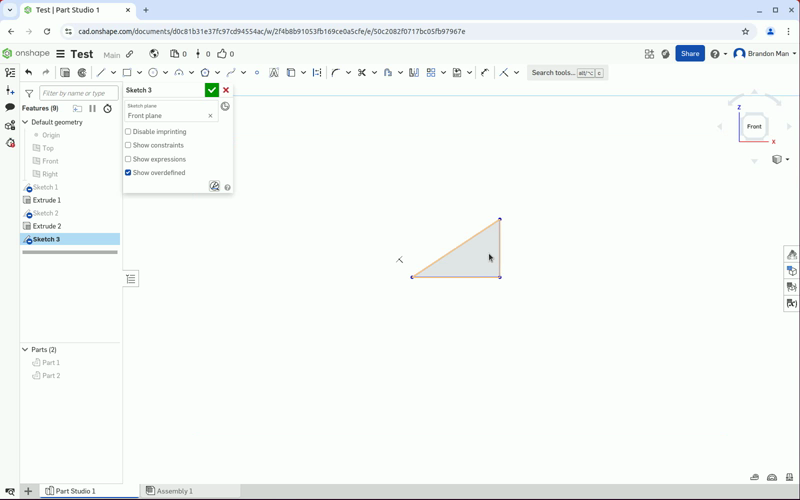
scroll(6)
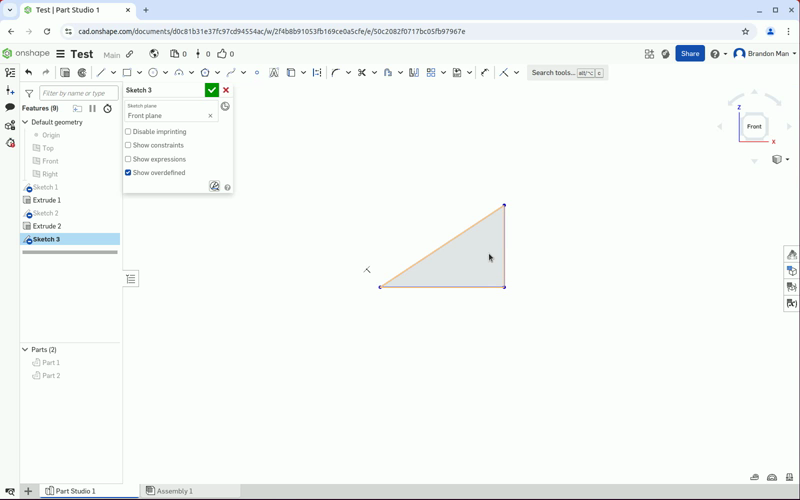
scroll(6)
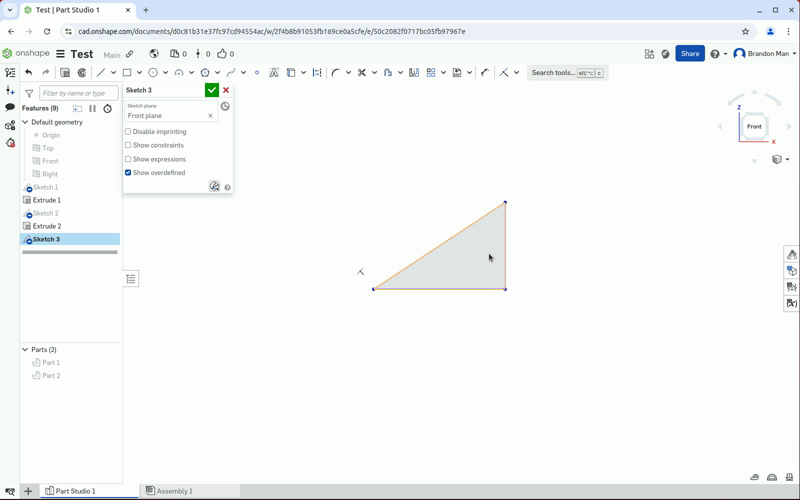
scroll(6)
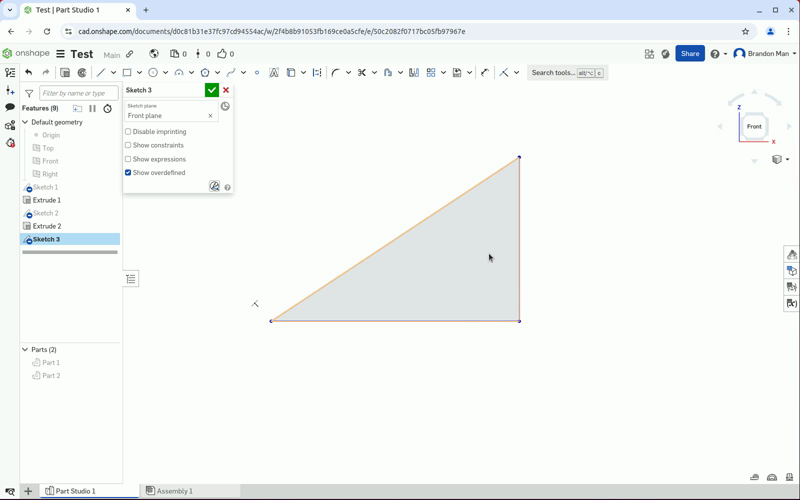
scroll(6)
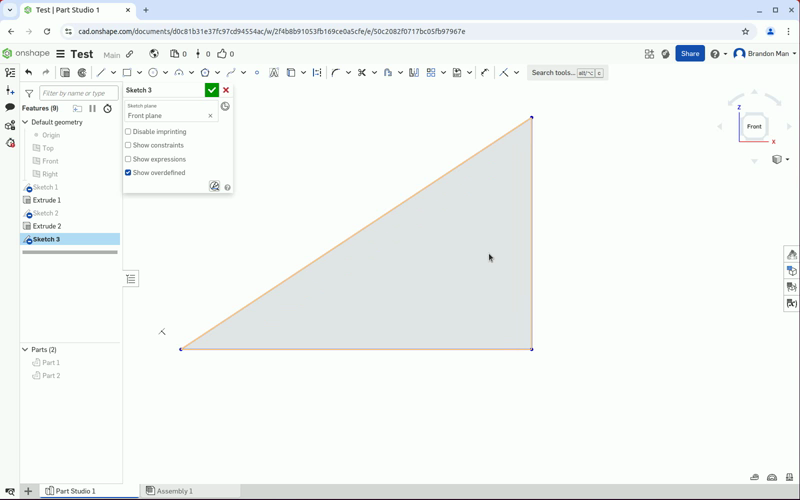
scroll(6)
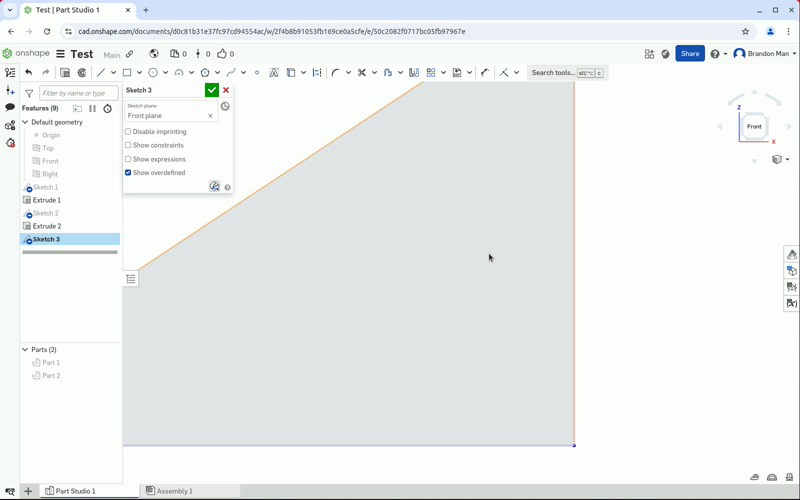
click(489, 253)
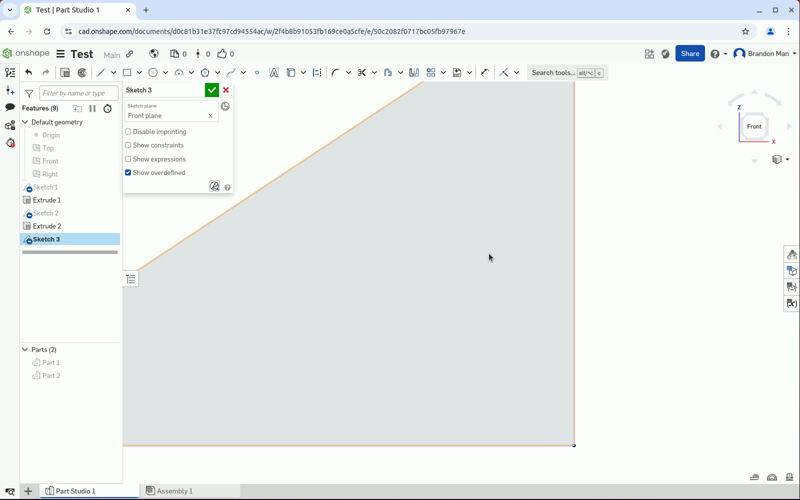
scroll(-6)
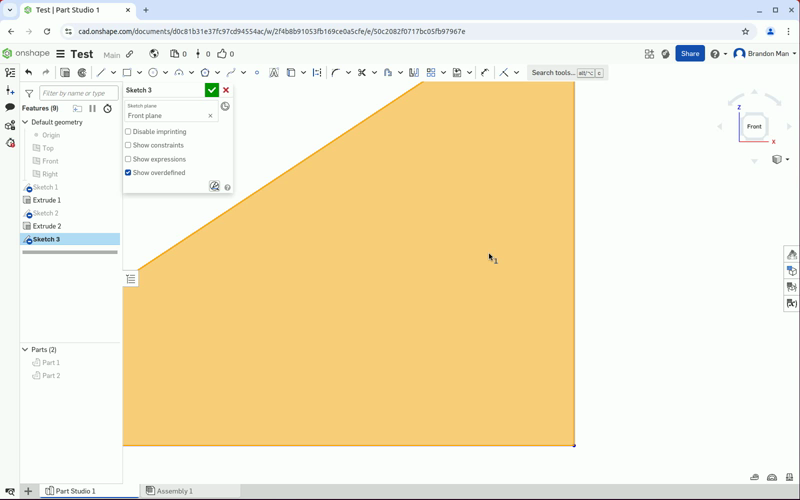
scroll(-6)
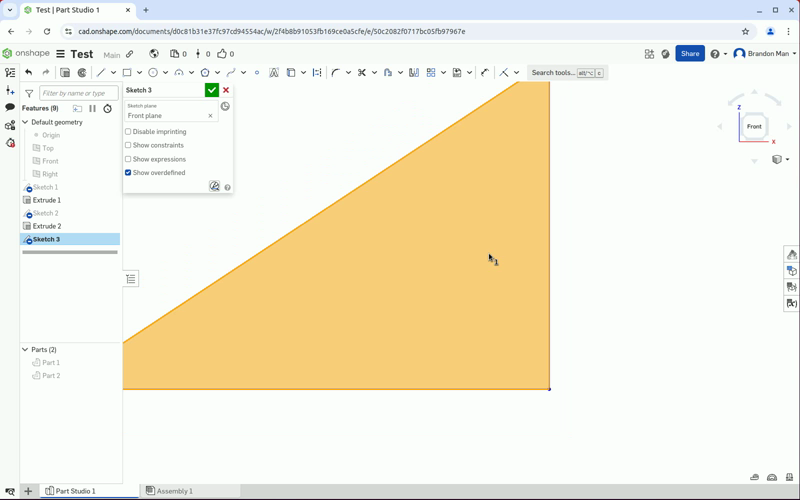
scroll(-6)
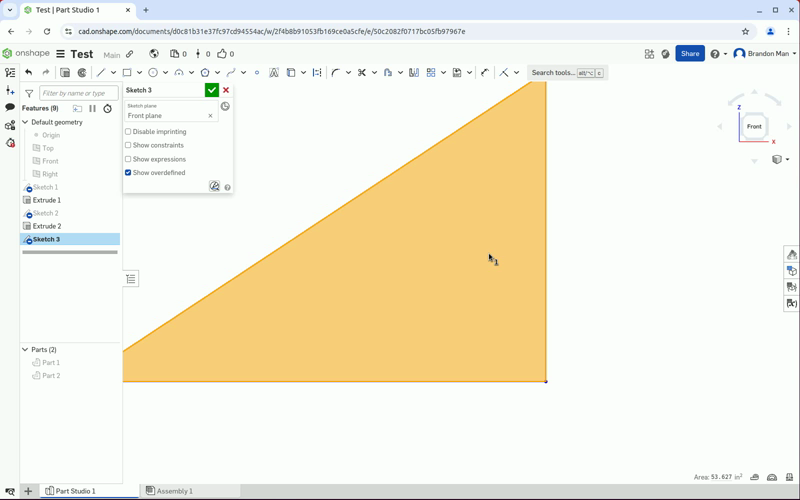
scroll(-6)
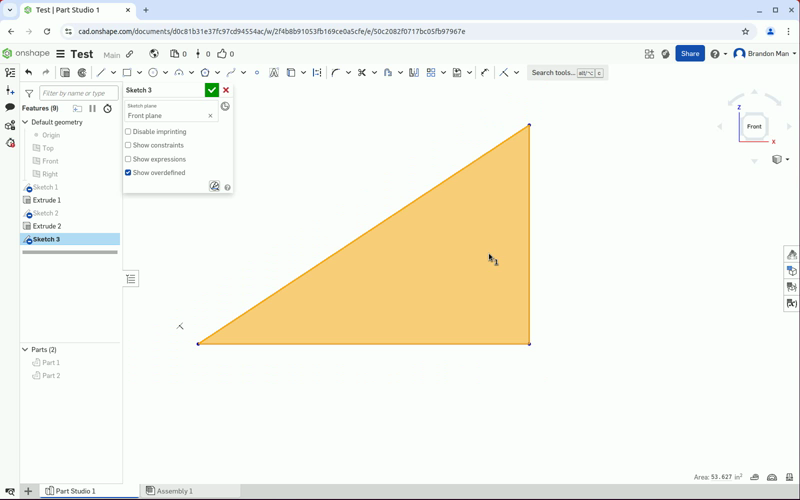
scroll(-6)
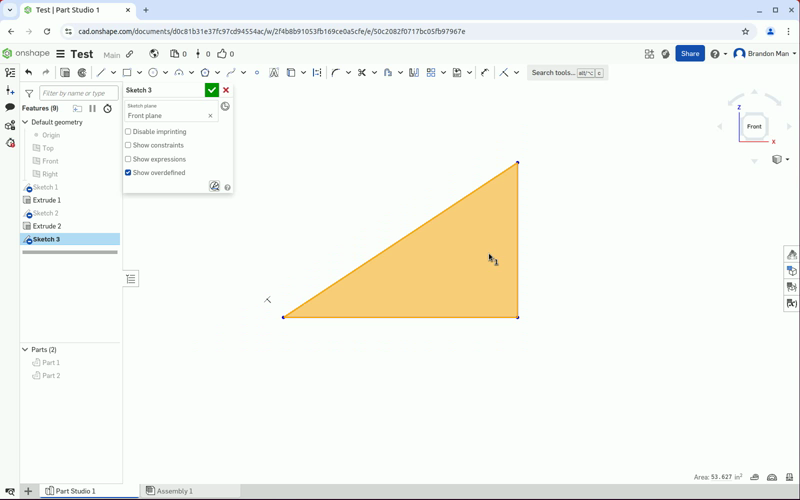
scroll(-6)
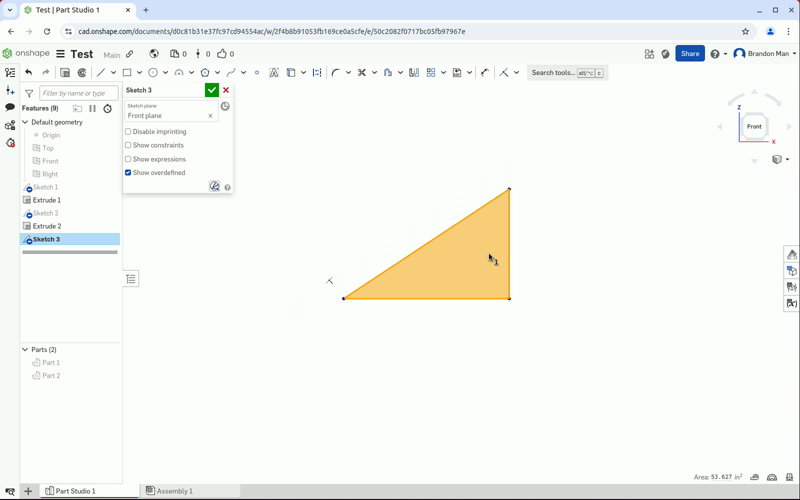
scroll(-6)
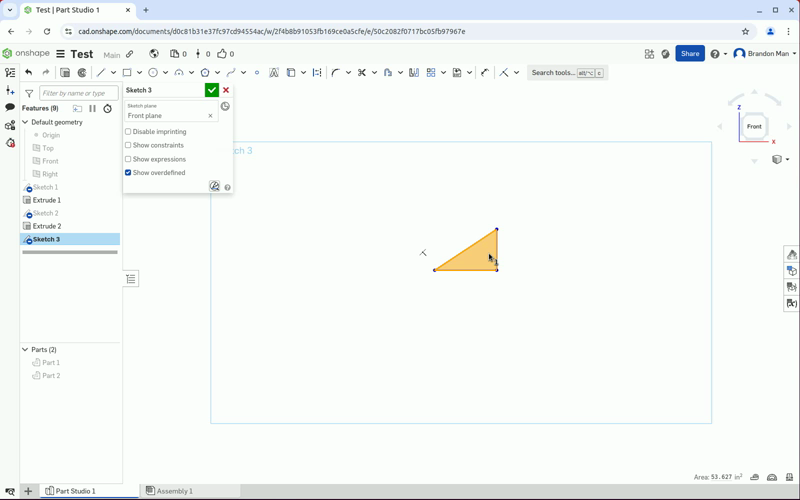
mouse_move(73, 352)
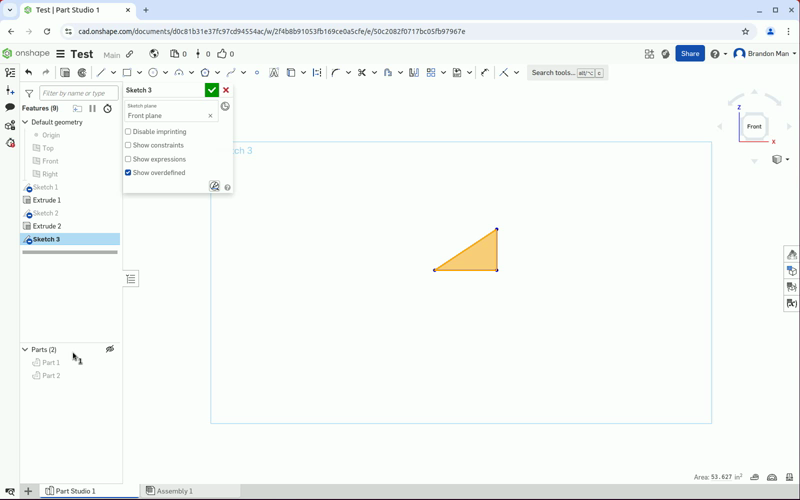
key(shift+y)
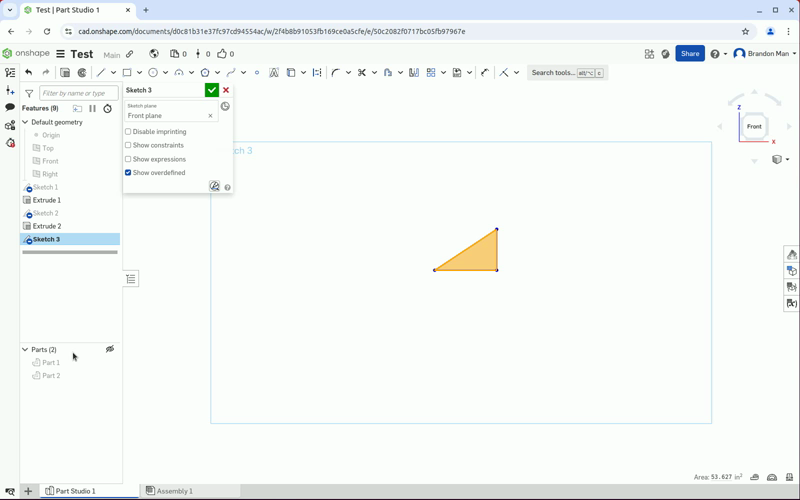
key(shift+e)
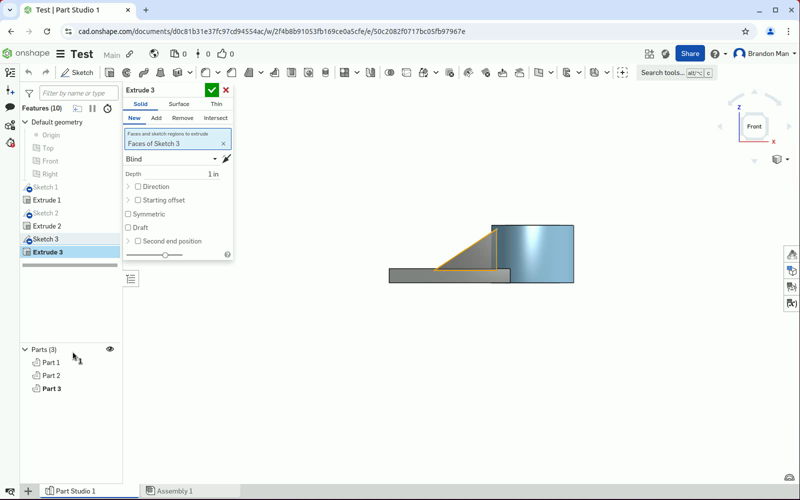
mouse_move(143, 106)
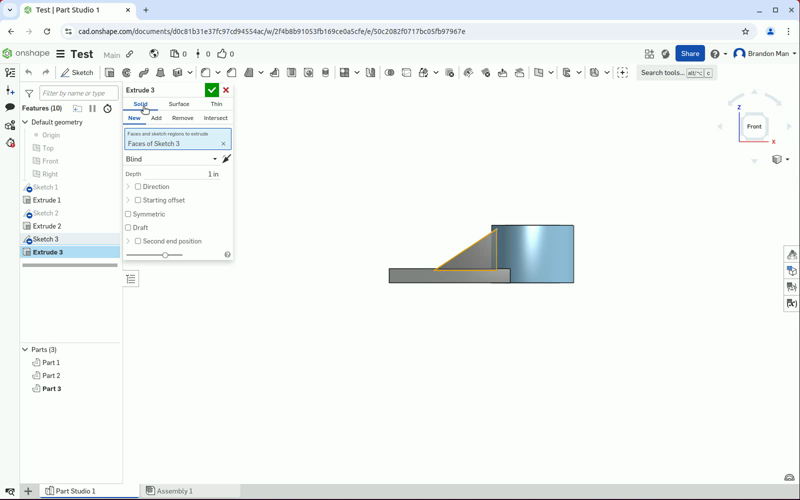
click(143, 106)
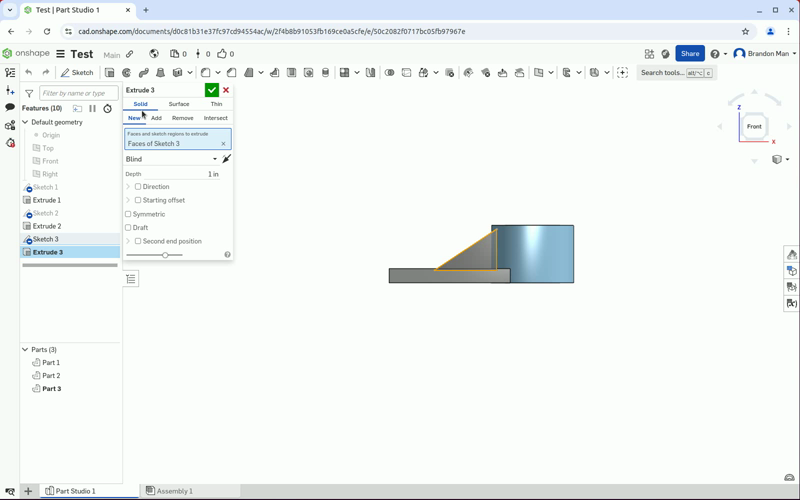
mouse_move(137, 120)
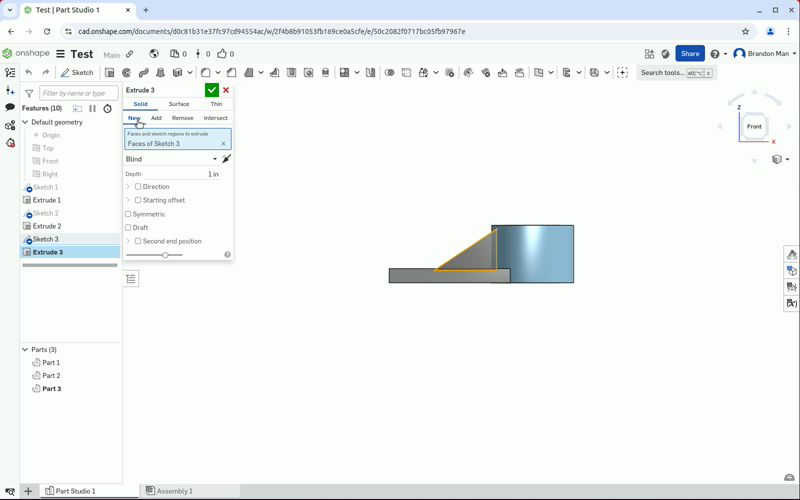
click(137, 120)
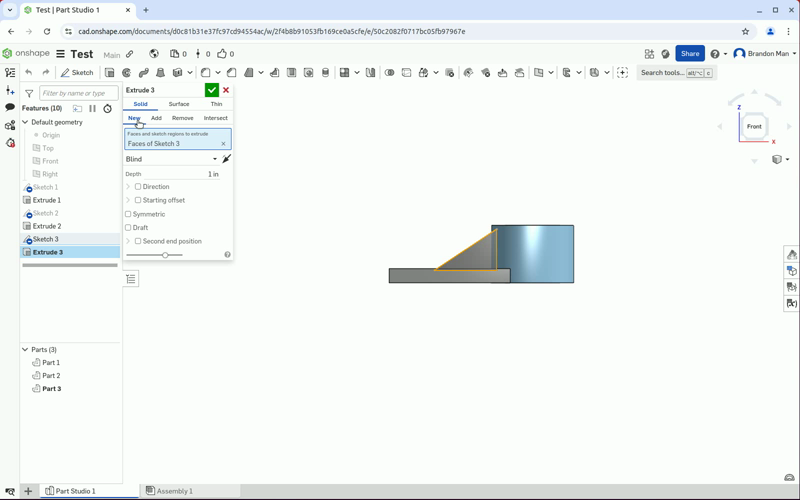
key(tab, 4)
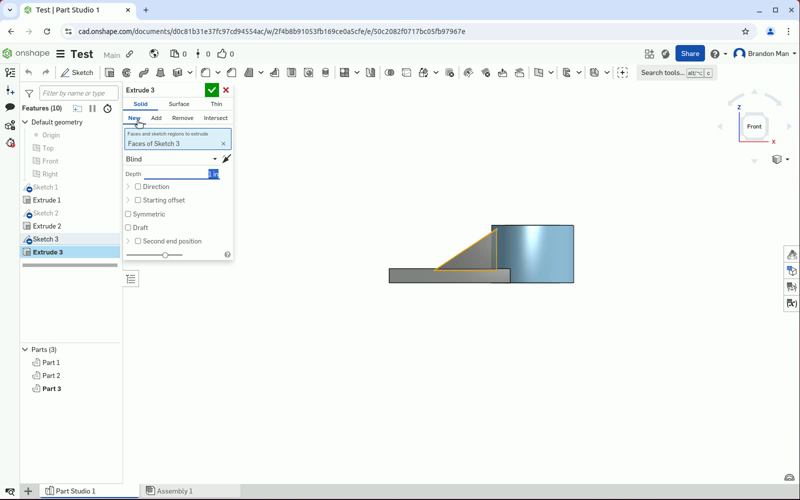
text(2.888)
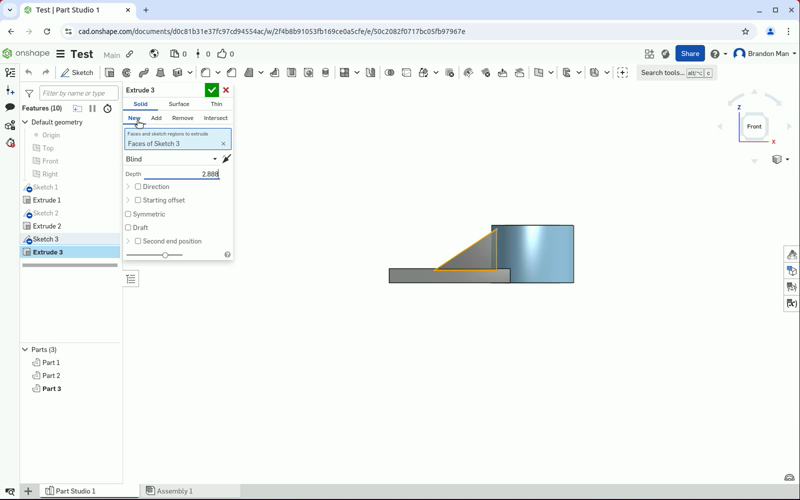
key(tab, 3)
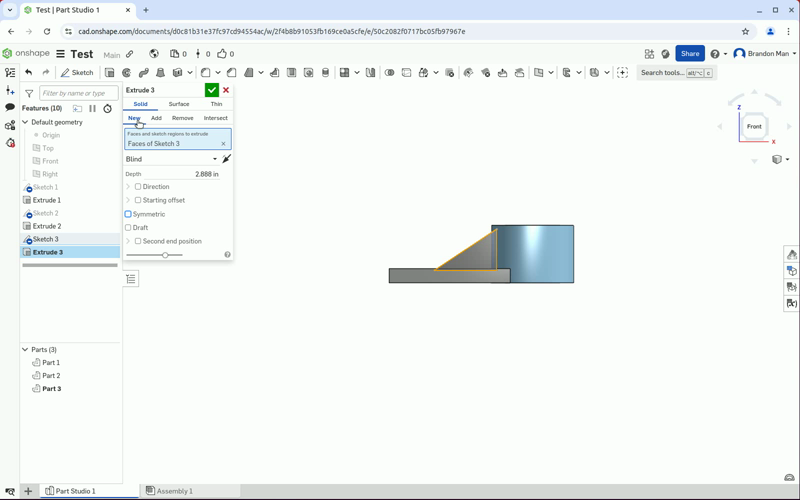
key(space)
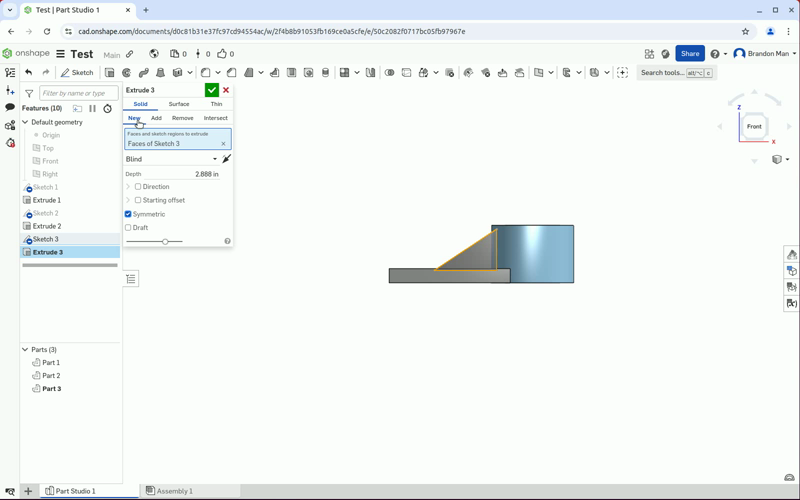
key(enter)
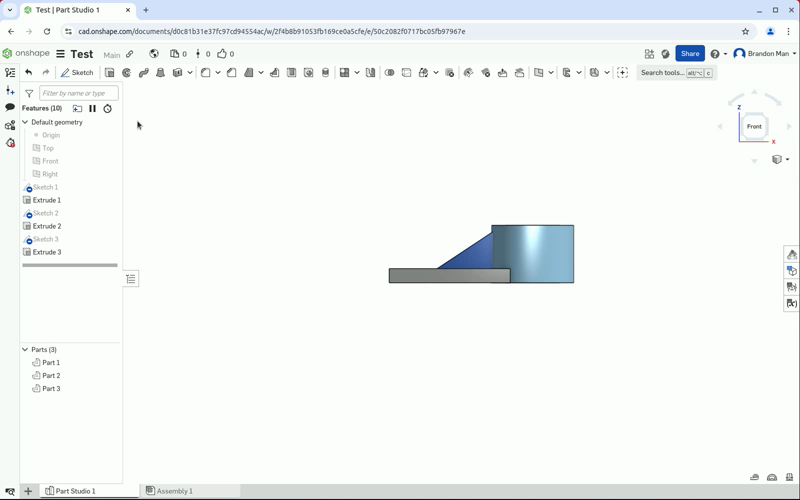
key(shift+h)
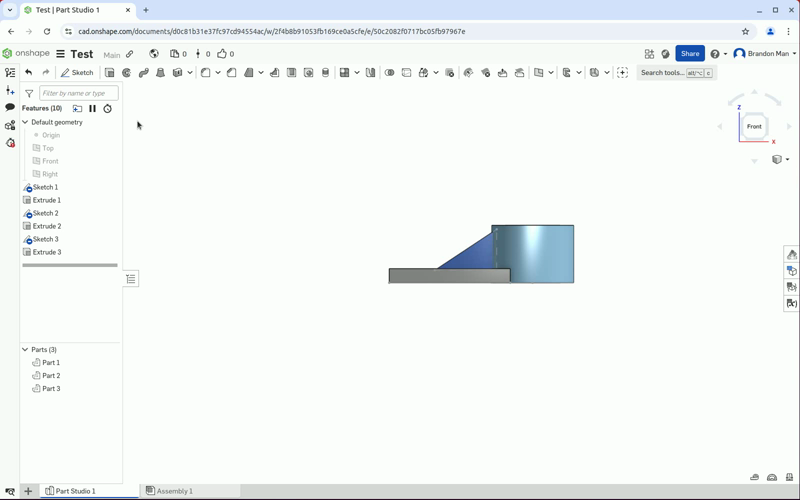
key(shift+h)
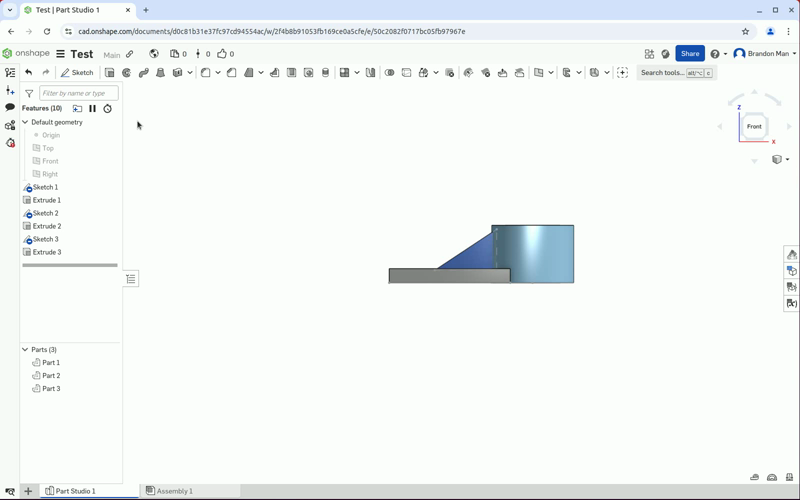
key(shift+7)
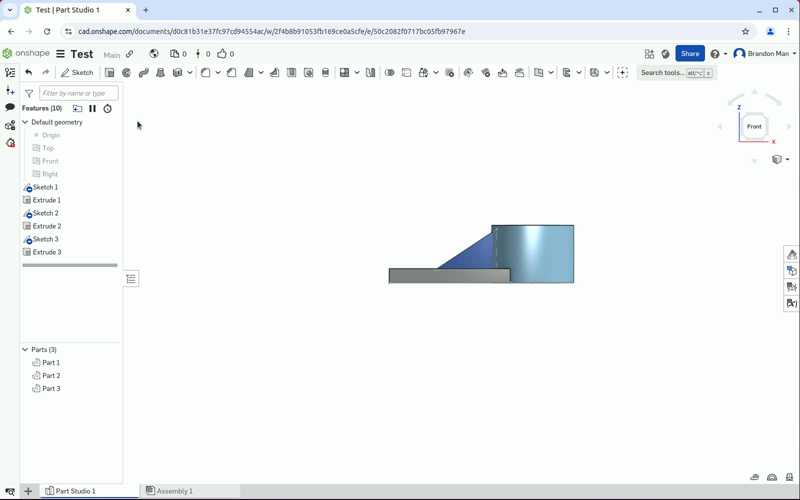
key(left, 2)
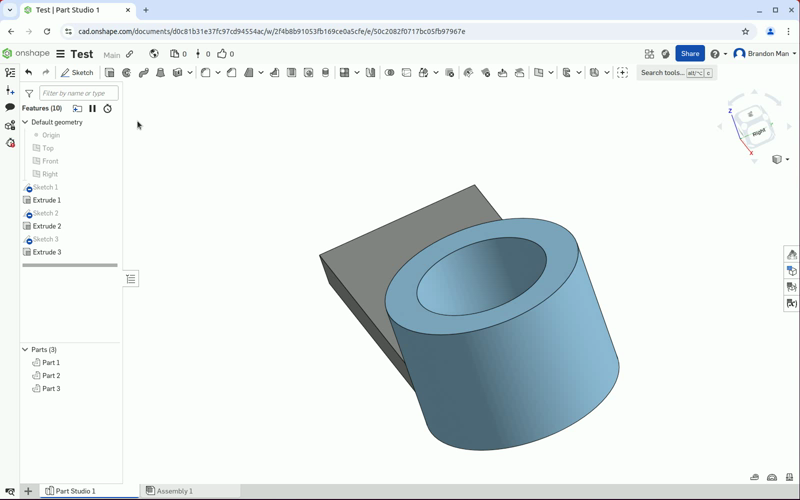
key(down, 2)
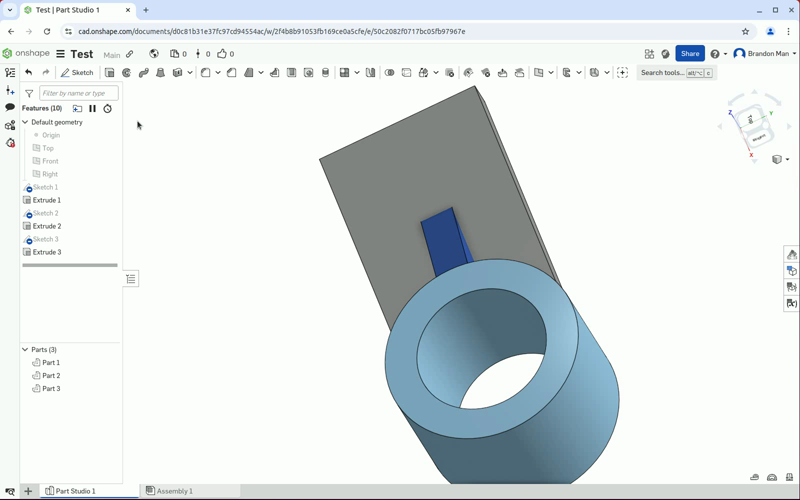
key(up, 2)
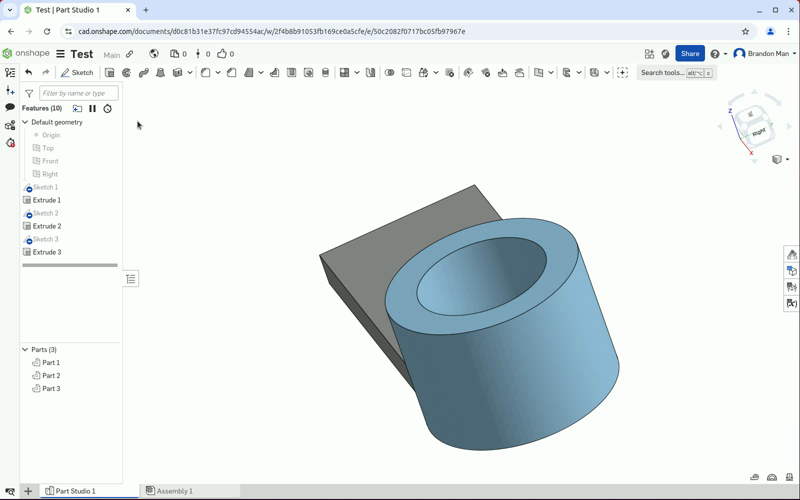
key(right, 2)
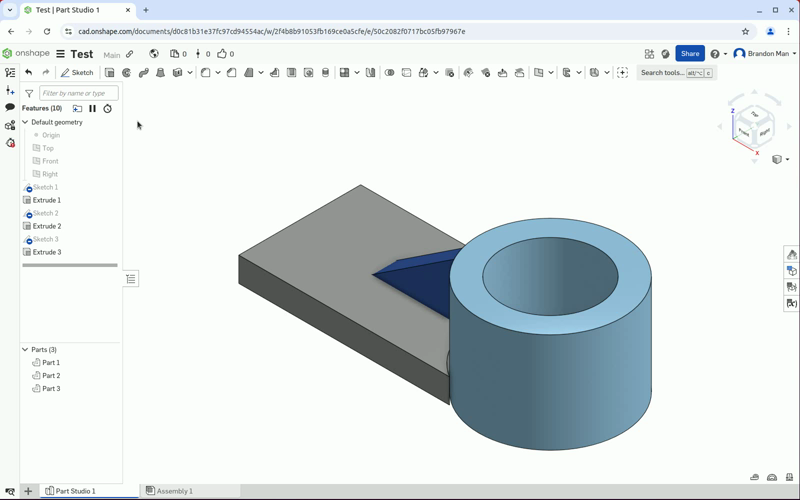
mouse_move(73, 189)
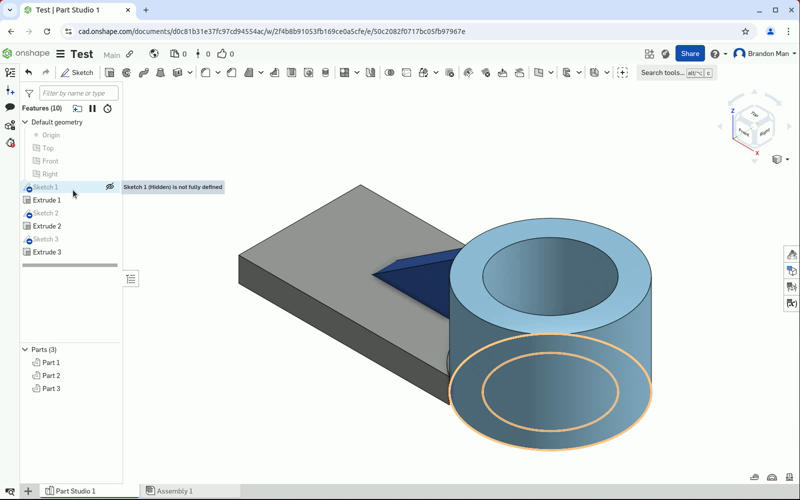
click(73, 189)